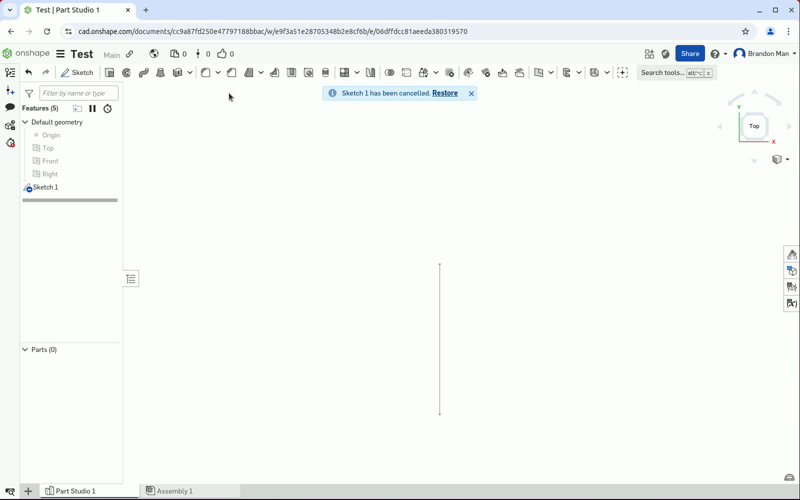
key(shift+h)
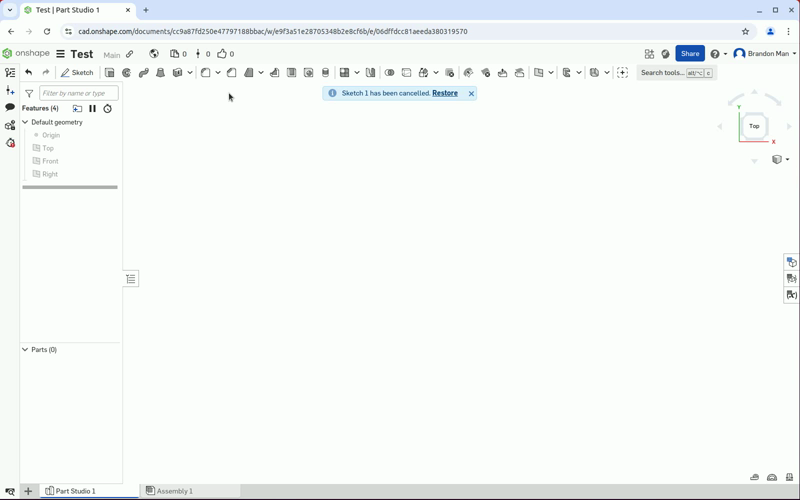
mouse_move(73, 352)
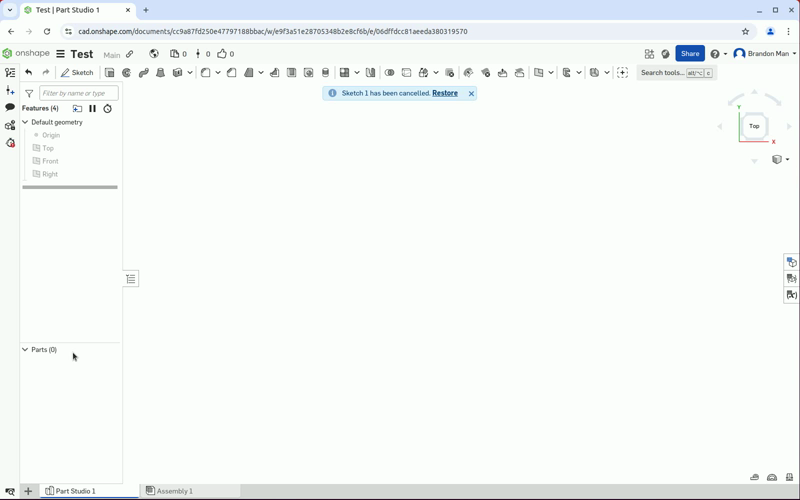
key(y)
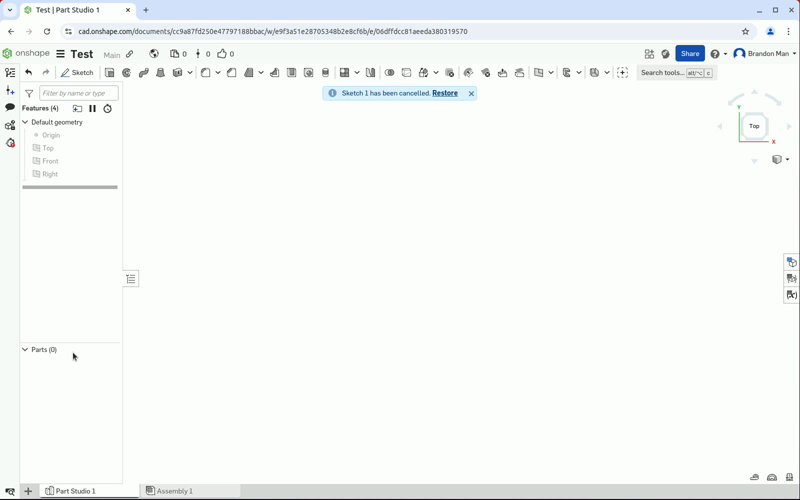
key(shift+p)
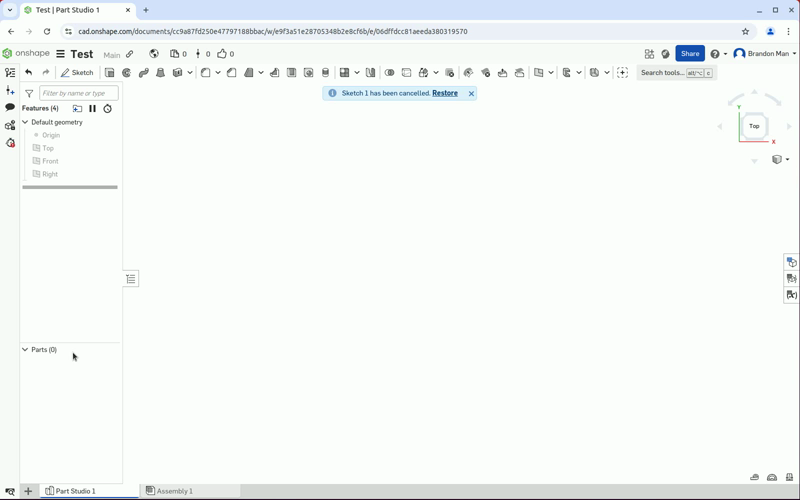
key(space)
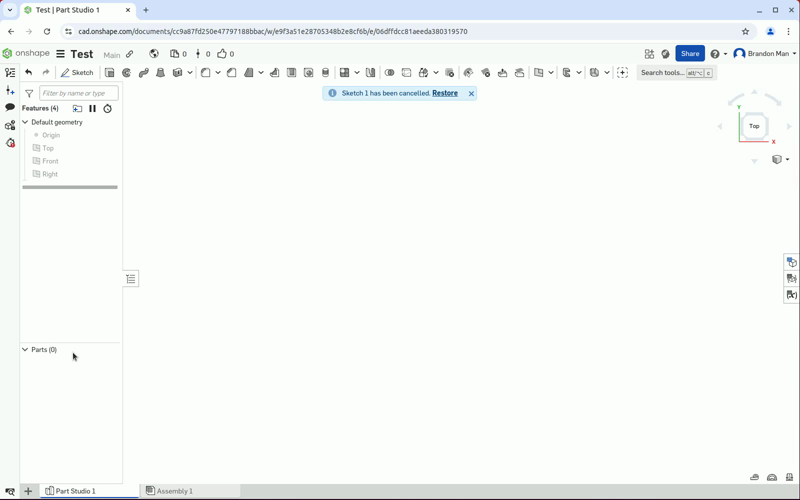
key_down(shift)
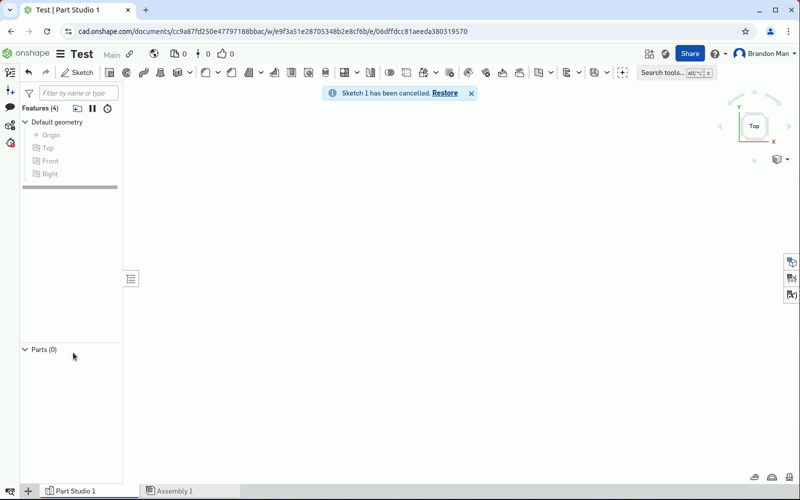
key(up)
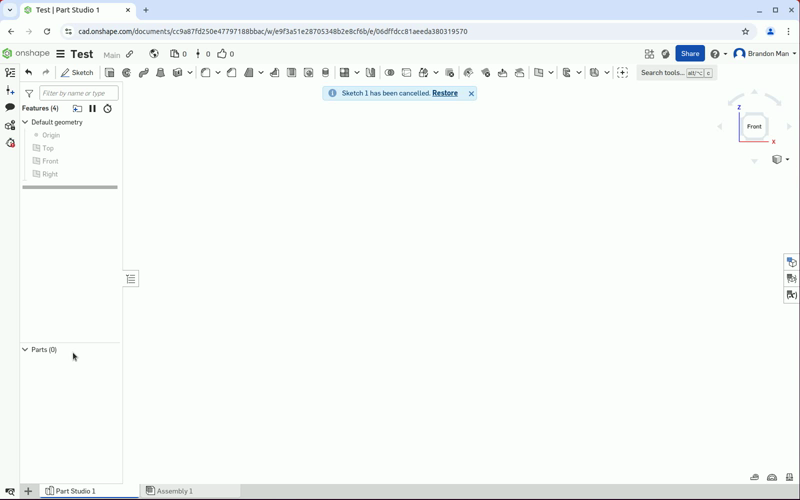
key_up(shift)
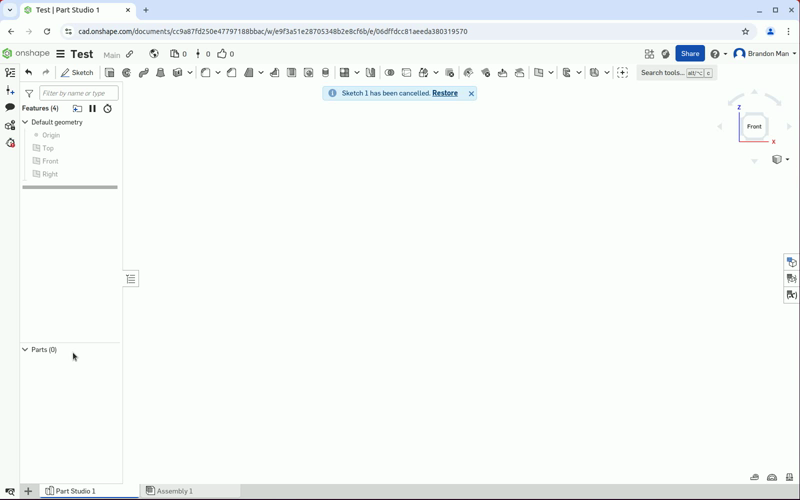
mouse_move(73, 352)
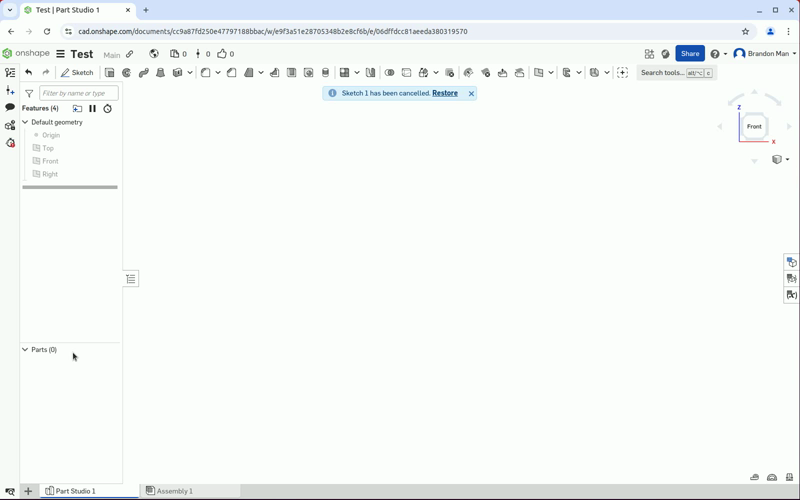
key(shift+y)
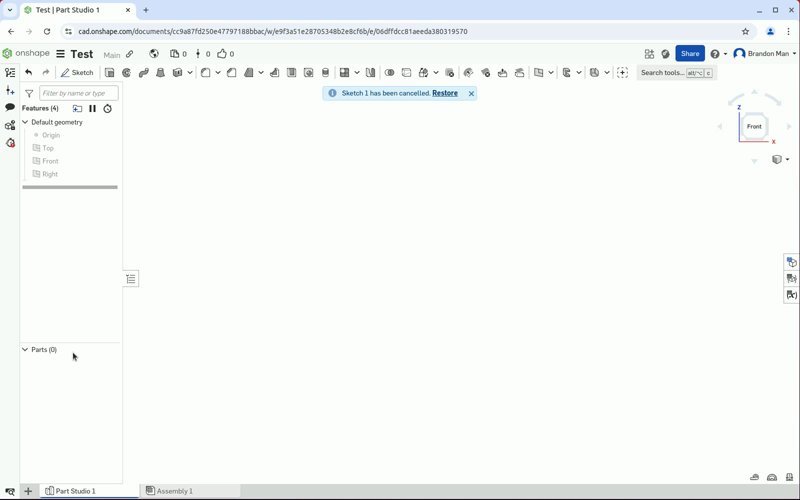
key(shift+s)
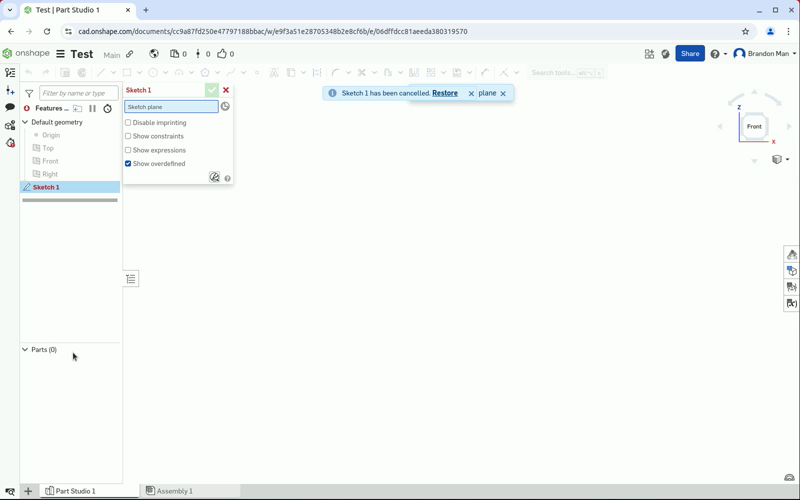
mouse_move(73, 163)
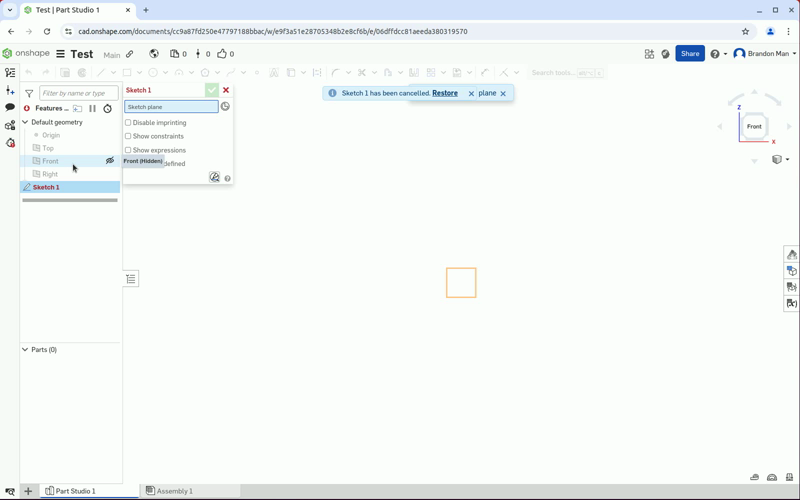
click(73, 163)
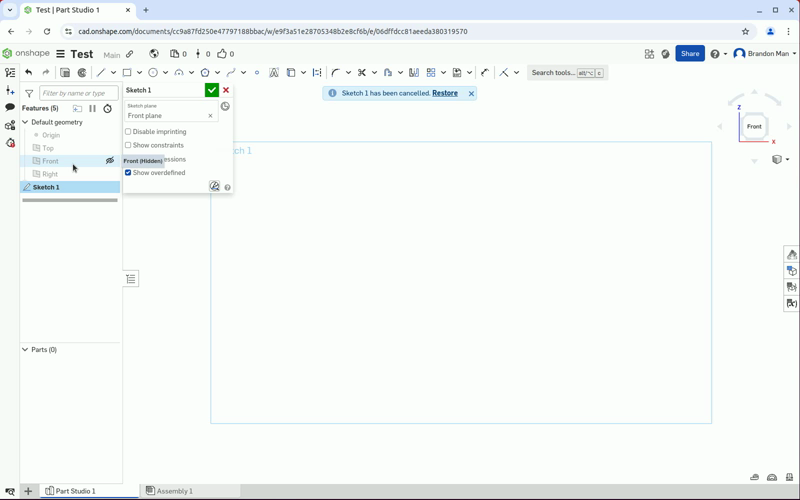
mouse_move(73, 352)
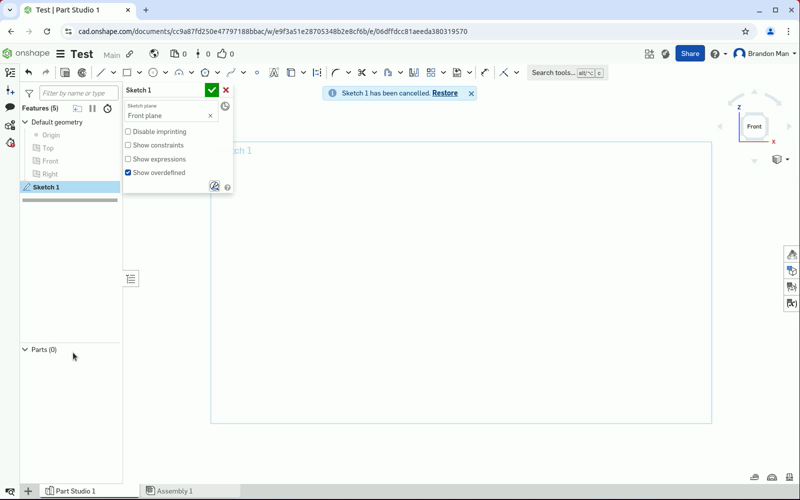
key(y)
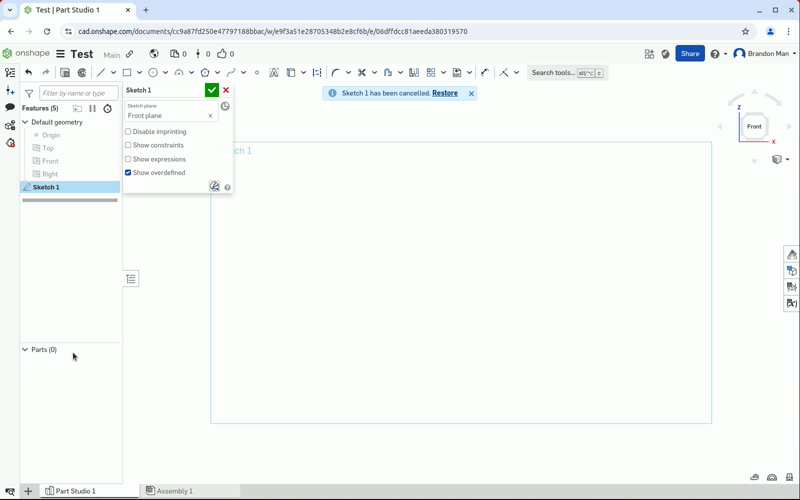
key(l)
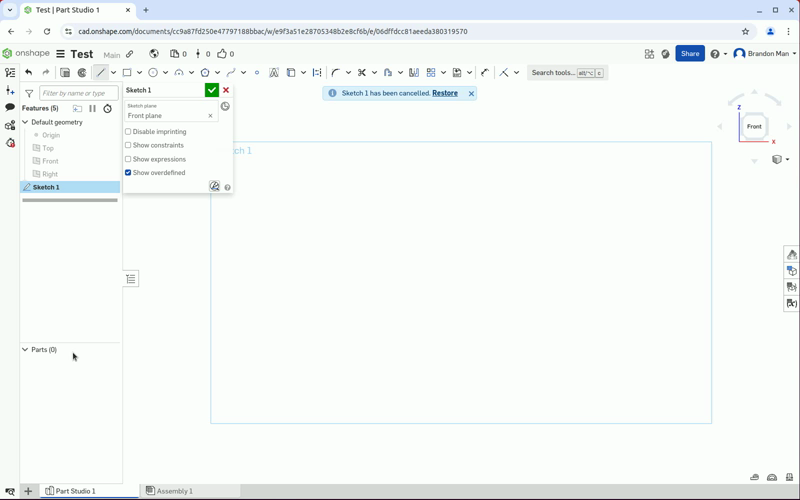
key_down(shift)
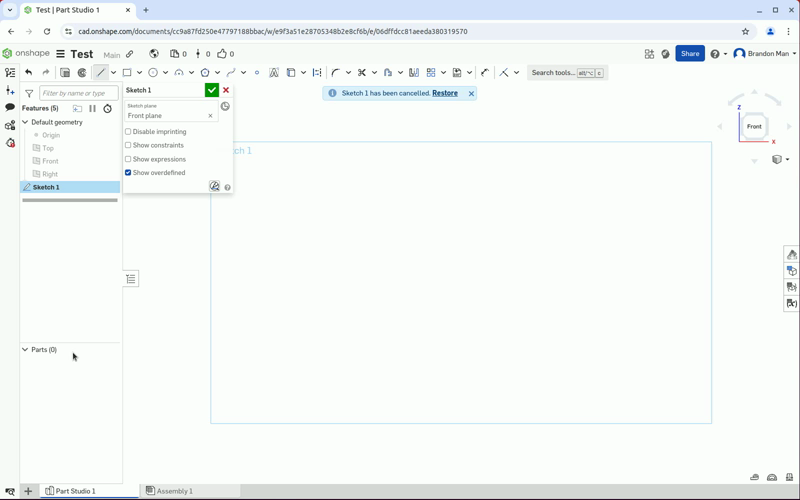
mouse_move(460, 282)
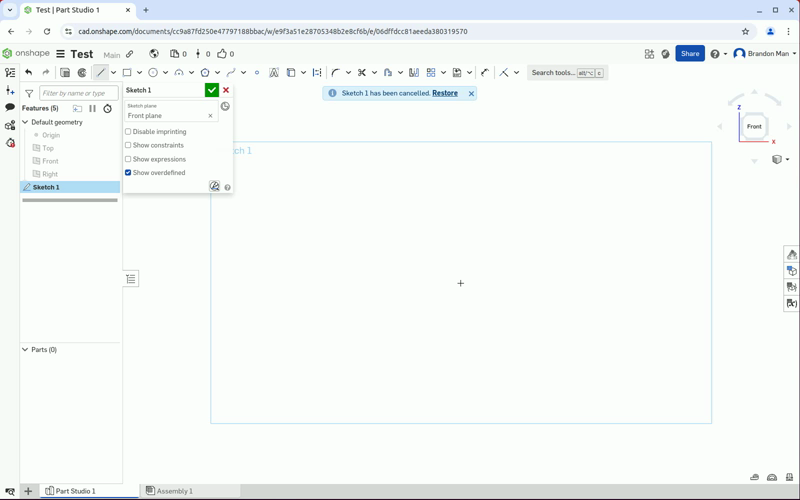
click(460, 282)
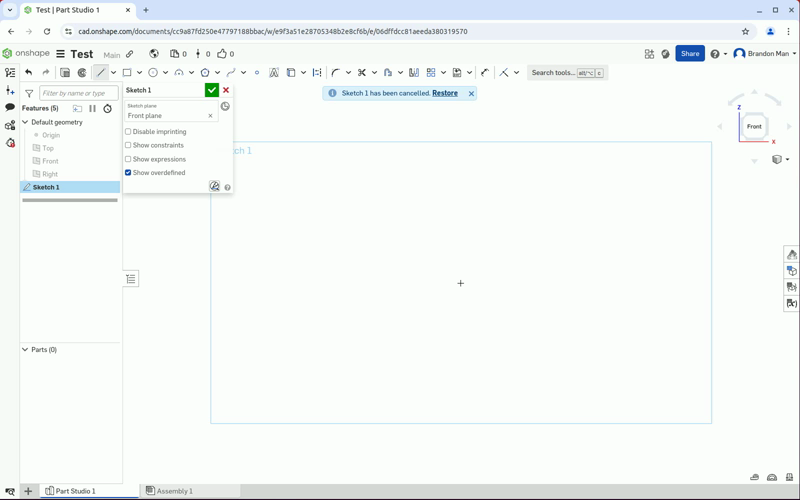
key_up(shift)
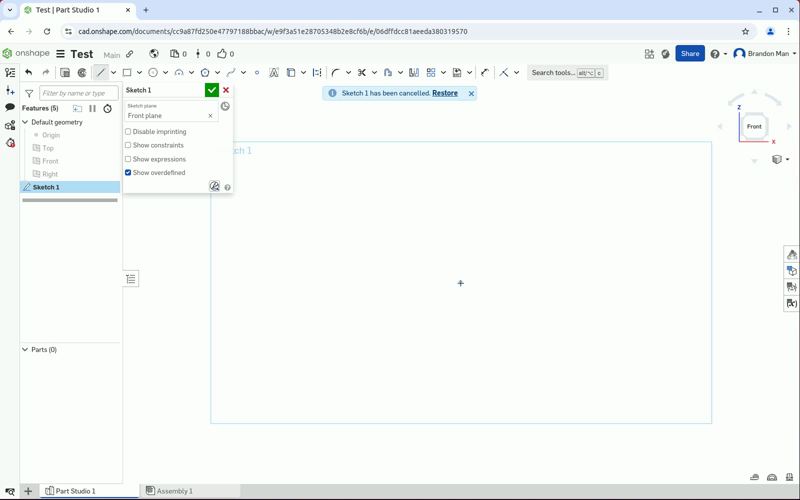
key_down(shift)
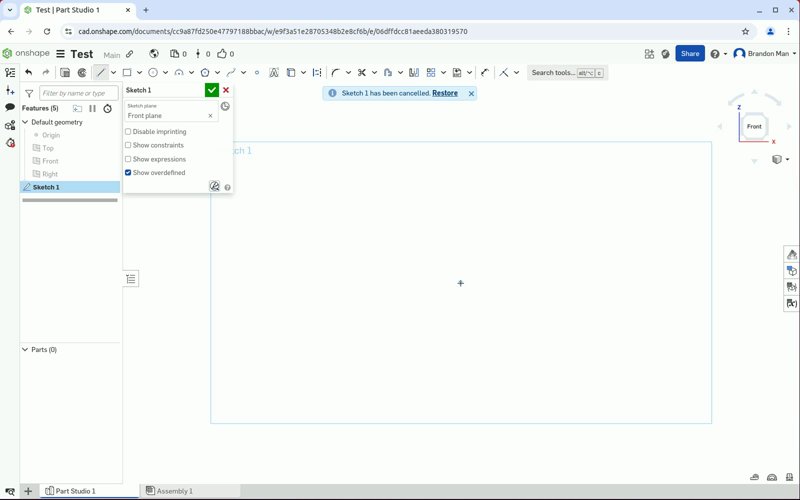
mouse_move(490, 282)
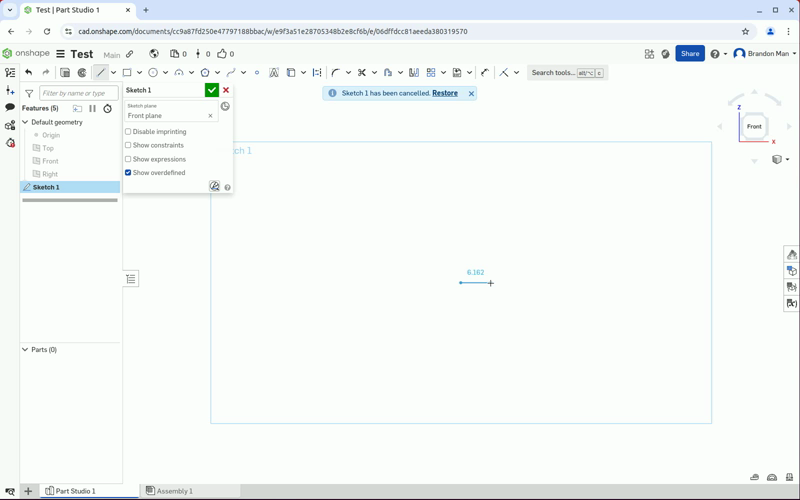
mouse_move(517, 282)
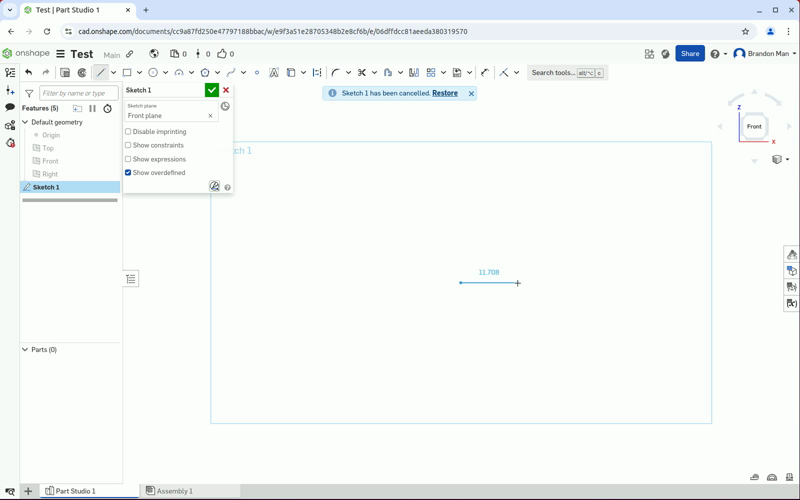
click(517, 282)
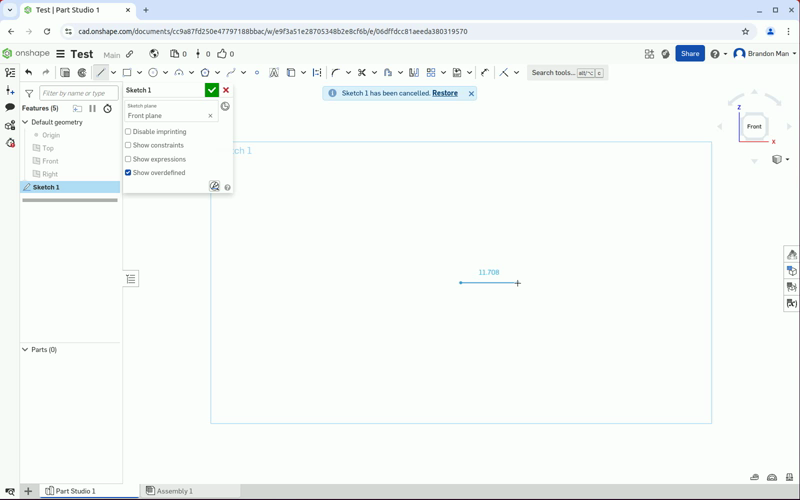
key_up(shift)
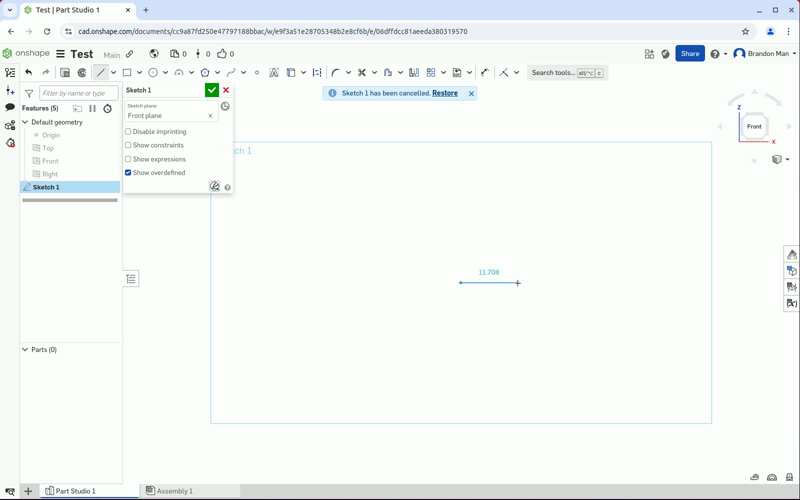
key_down(shift)
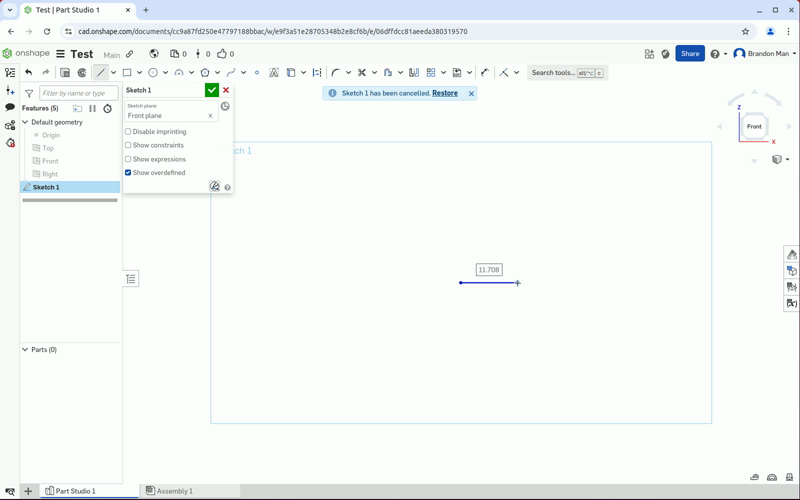
mouse_move(547, 282)
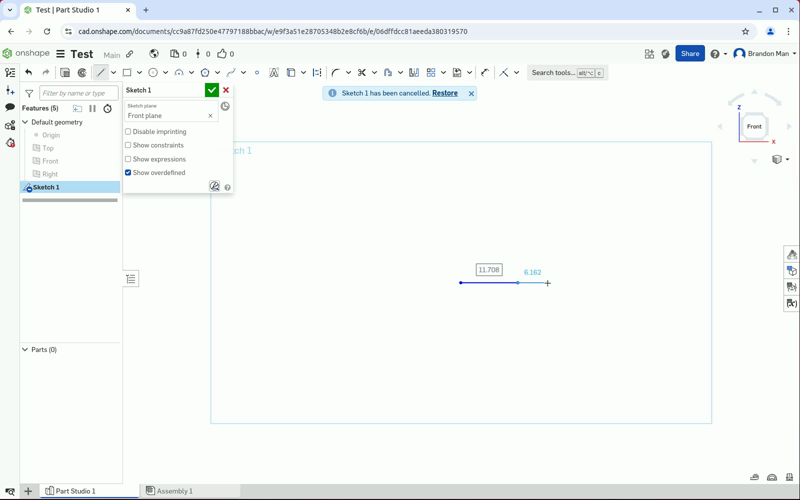
mouse_move(517, 226)
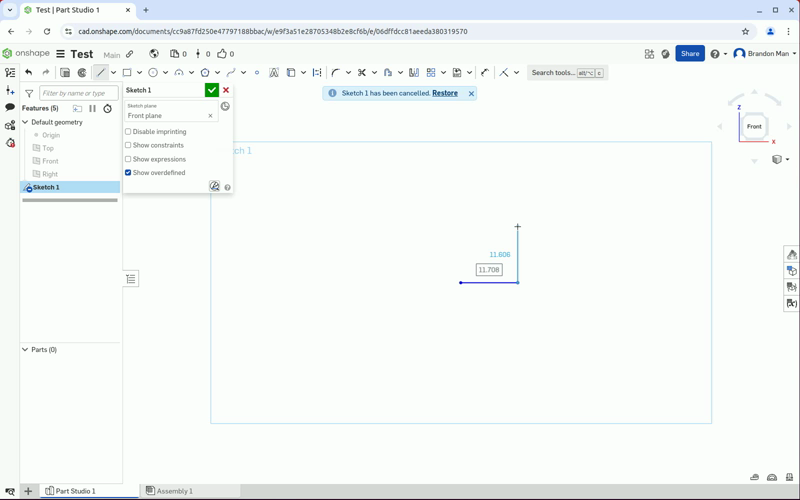
click(517, 226)
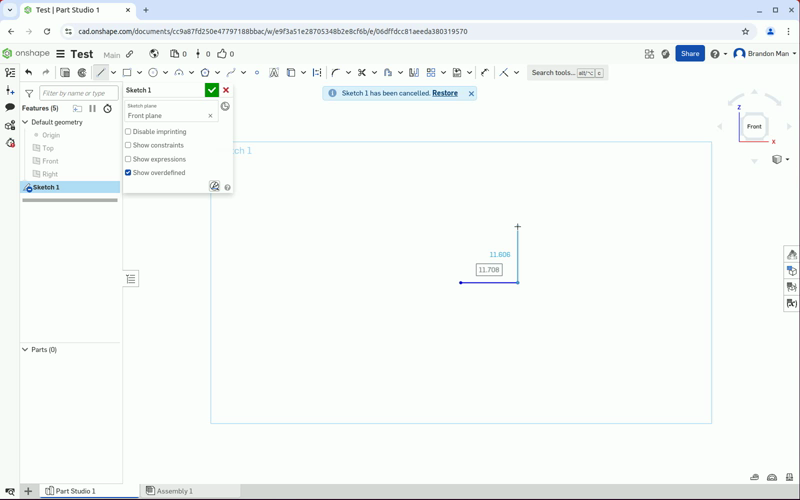
key_up(shift)
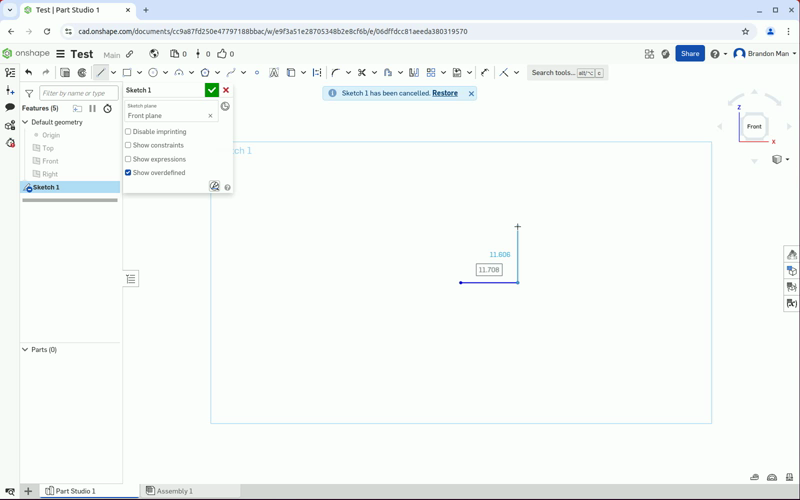
key_down(shift)
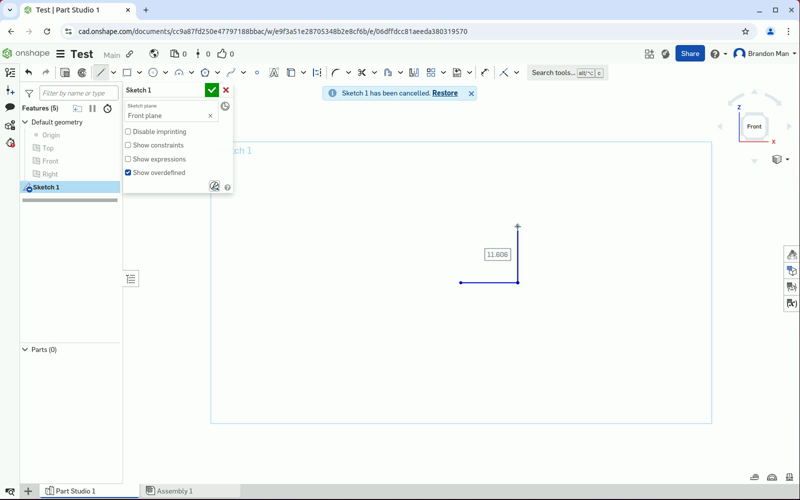
mouse_move(547, 226)
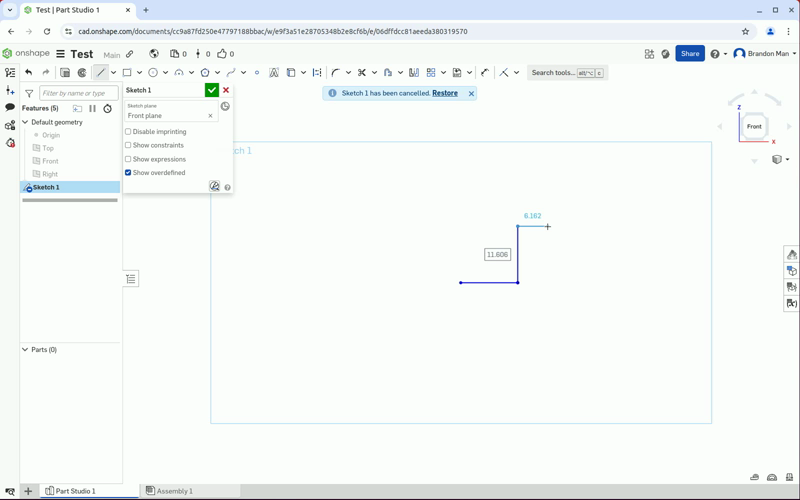
mouse_move(460, 226)
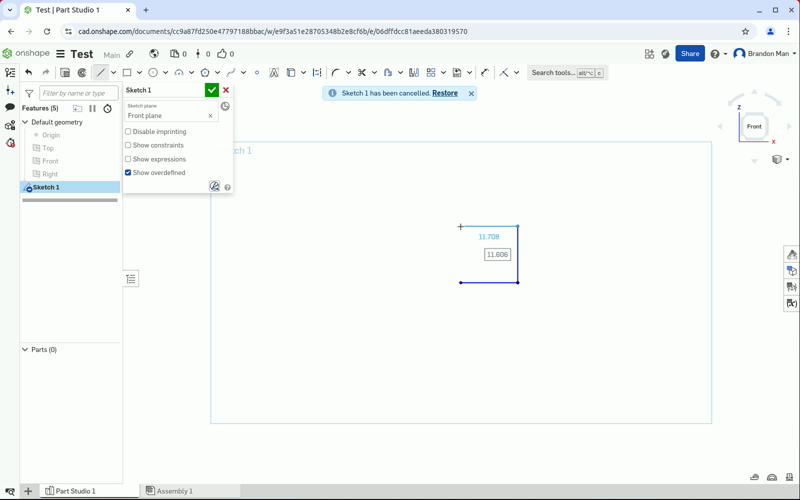
click(460, 226)
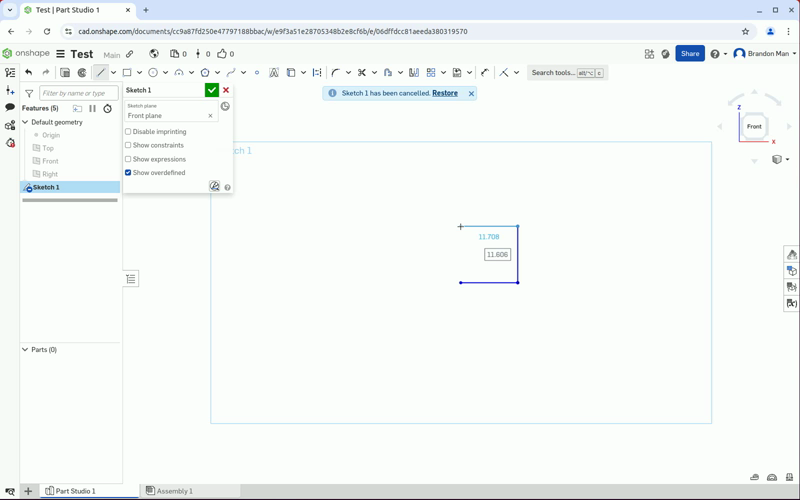
key_up(shift)
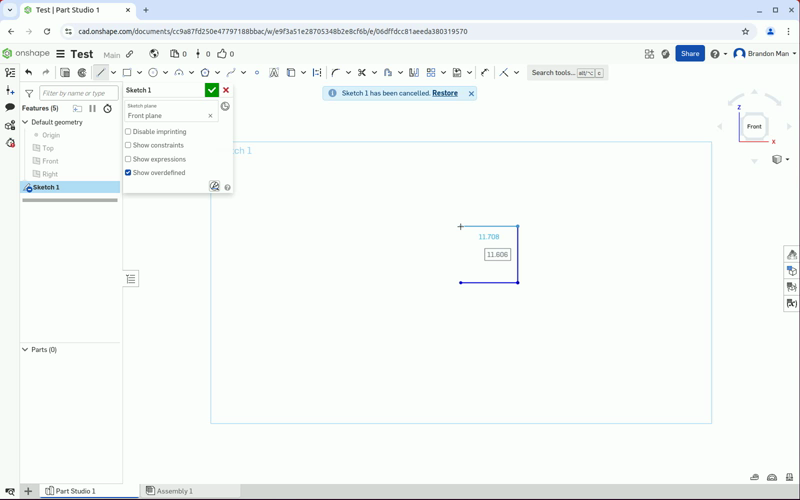
mouse_move(490, 226)
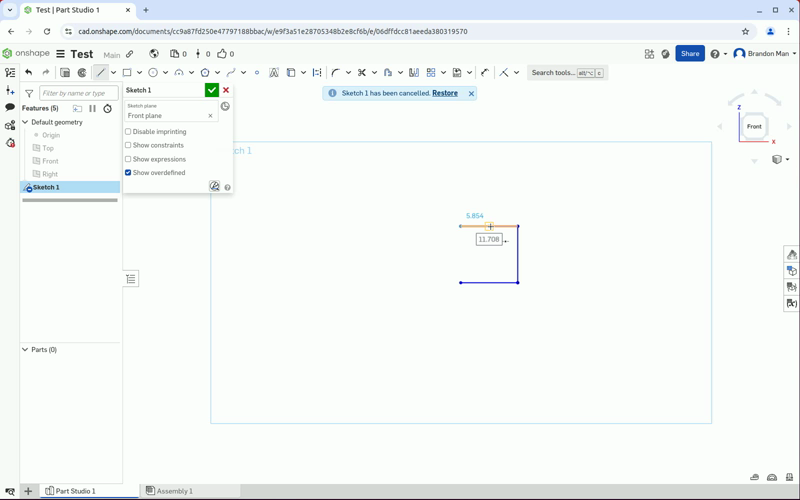
key_down(shift)
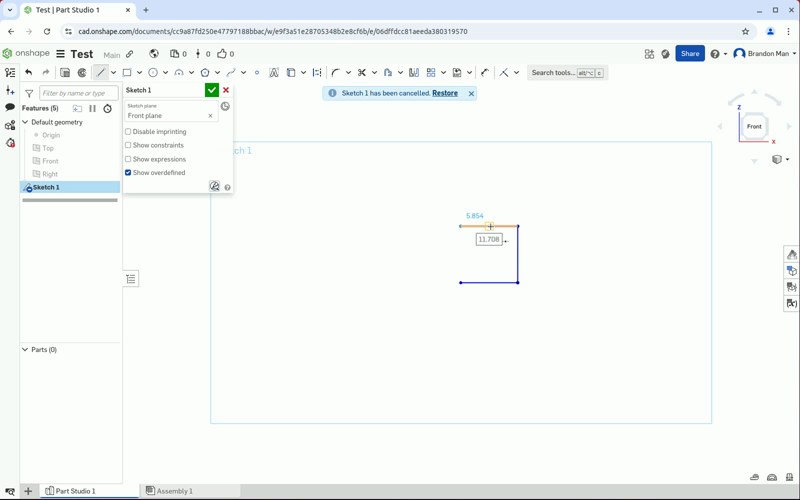
mouse_move(460, 282)
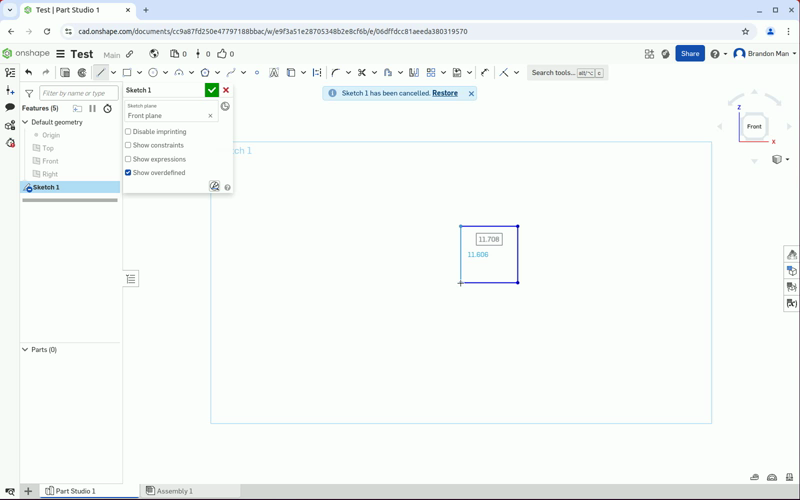
key_up(shift)
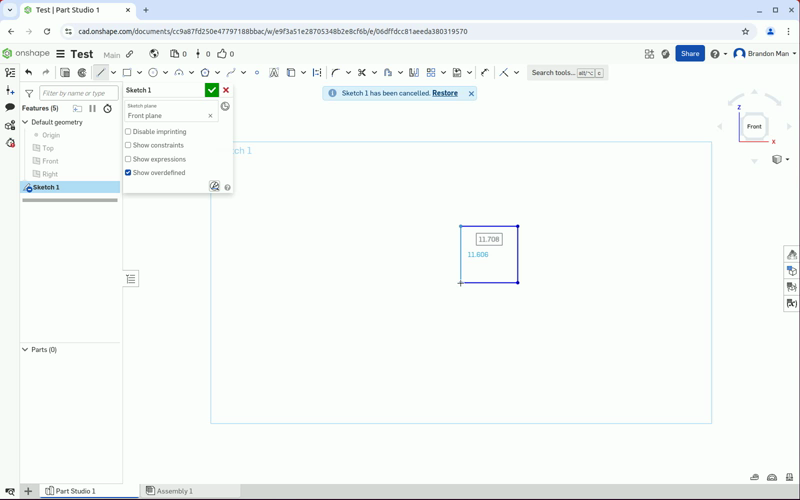
click(460, 282)
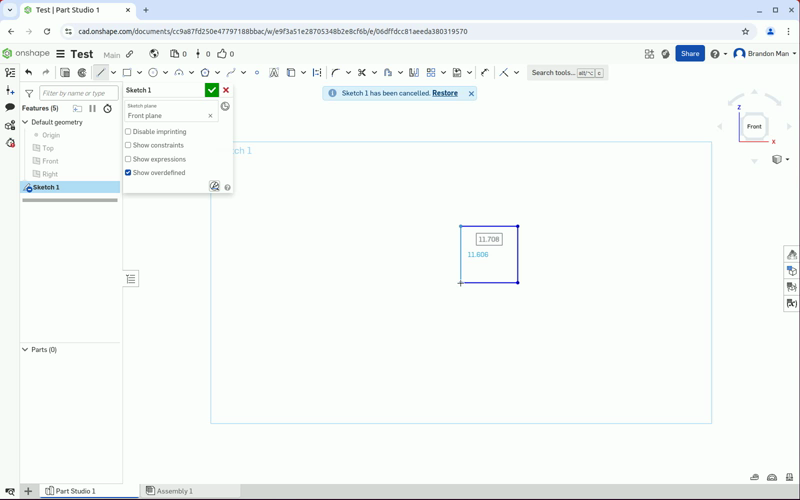
key(esc)
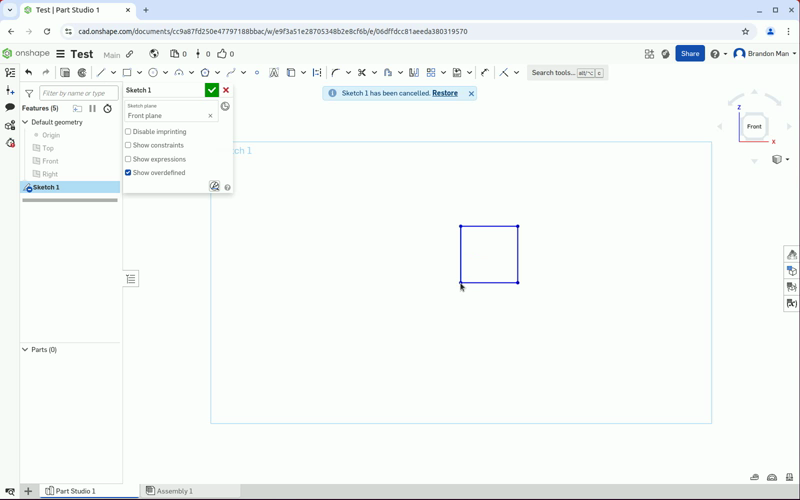
mouse_move(494, 271)
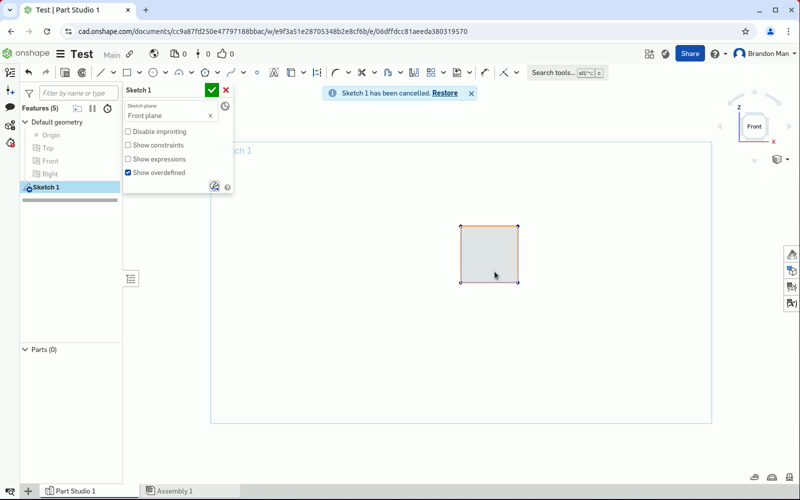
click(494, 271)
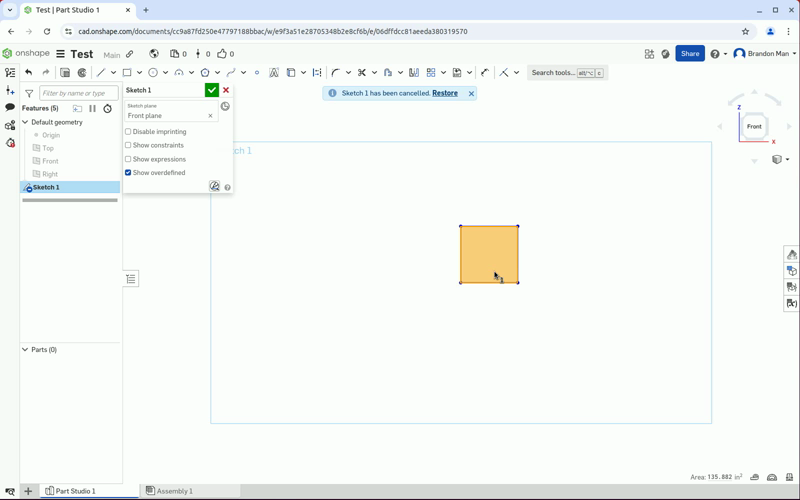
mouse_move(73, 352)
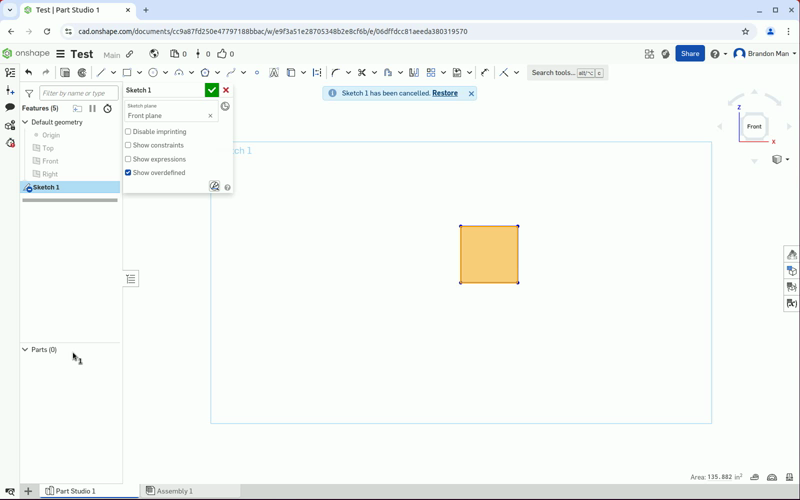
key(shift+y)
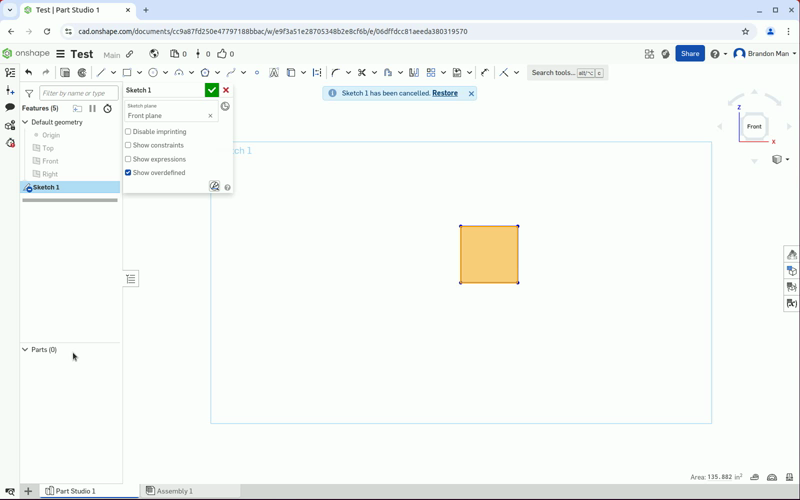
key(shift+e)
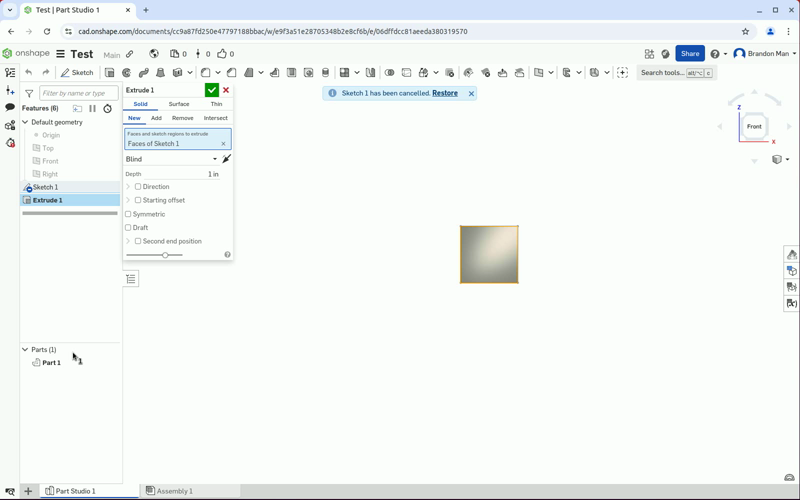
mouse_move(143, 106)
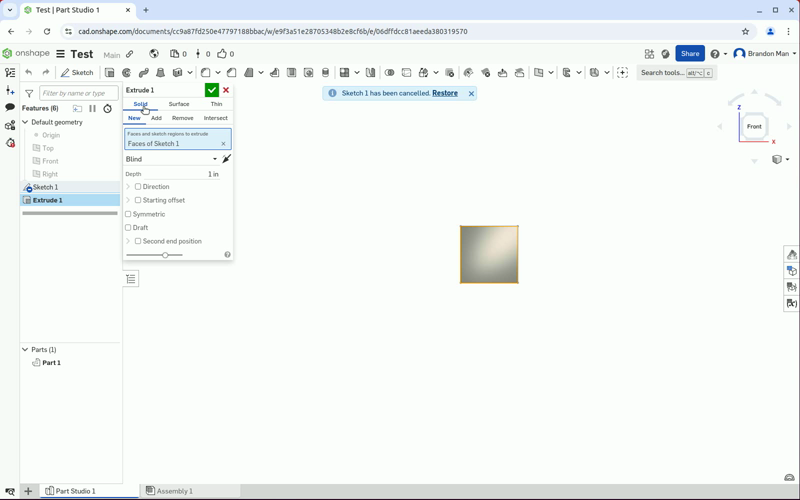
click(143, 106)
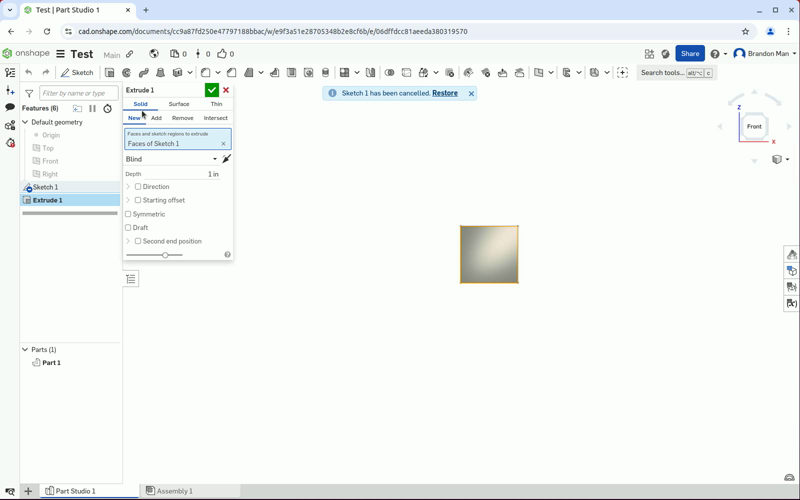
mouse_move(137, 120)
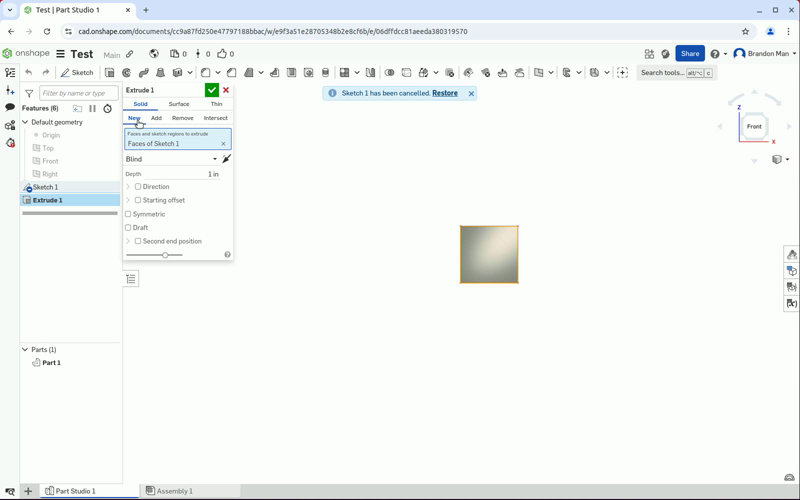
click(137, 120)
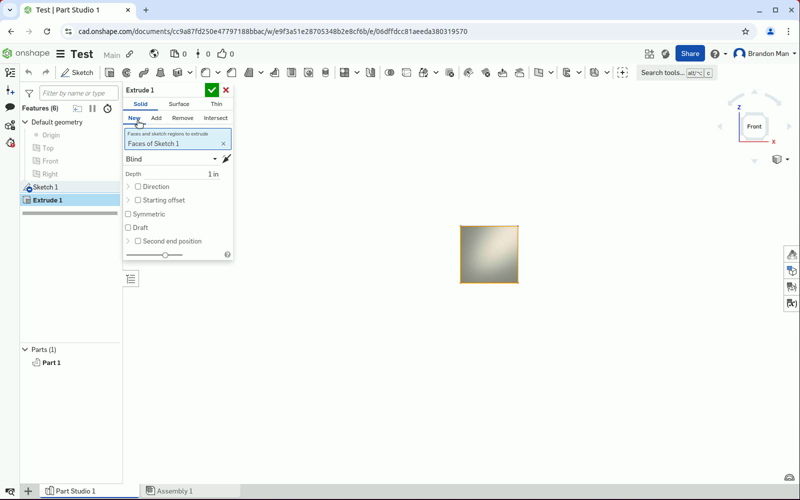
key(tab, 4)
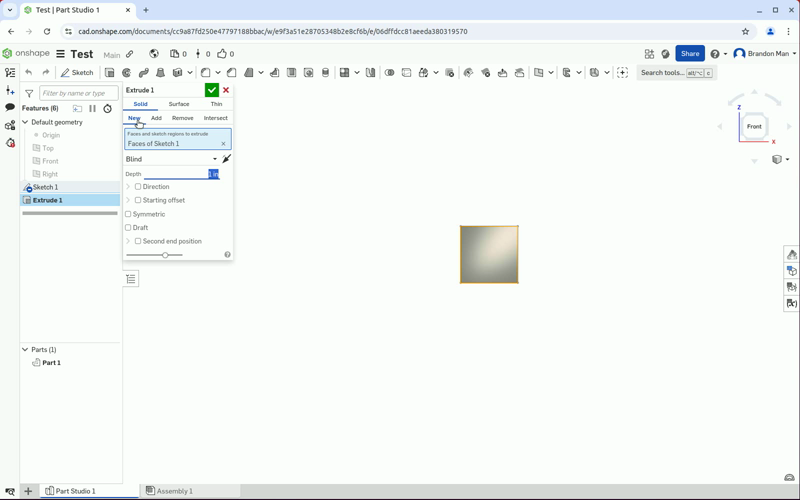
text(11.554)
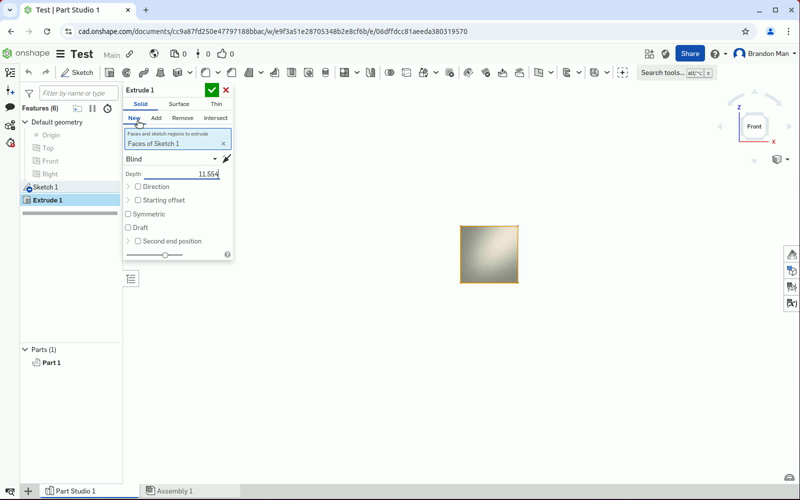
key(enter)
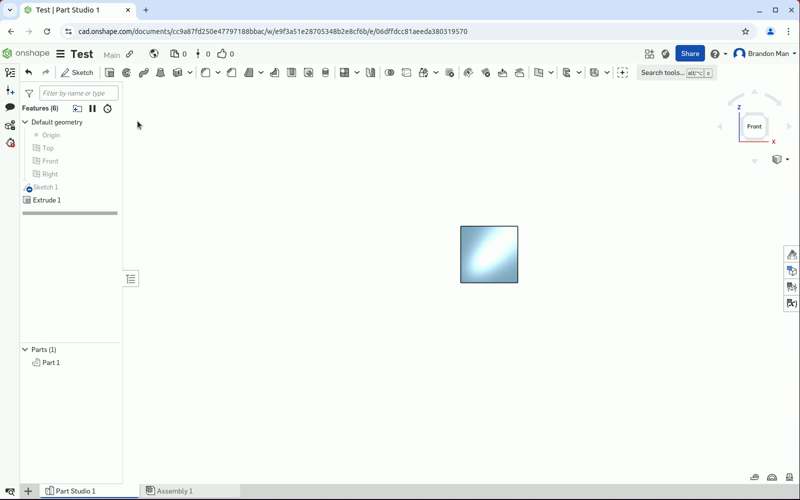
key(shift+h)
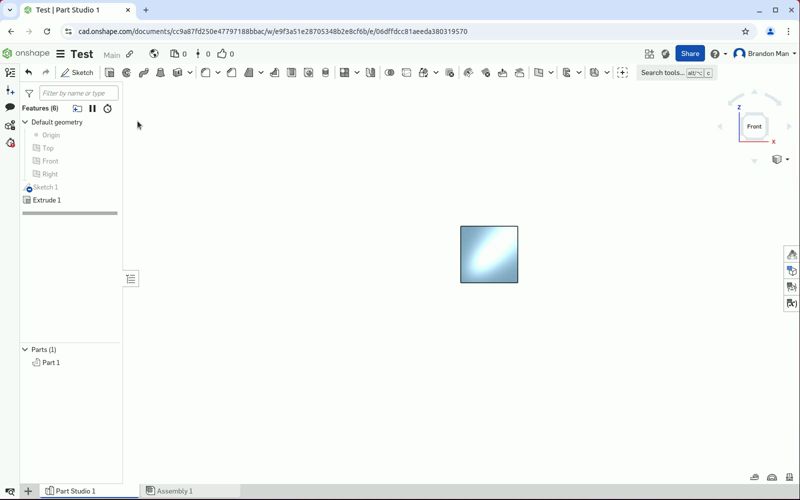
key(shift+h)
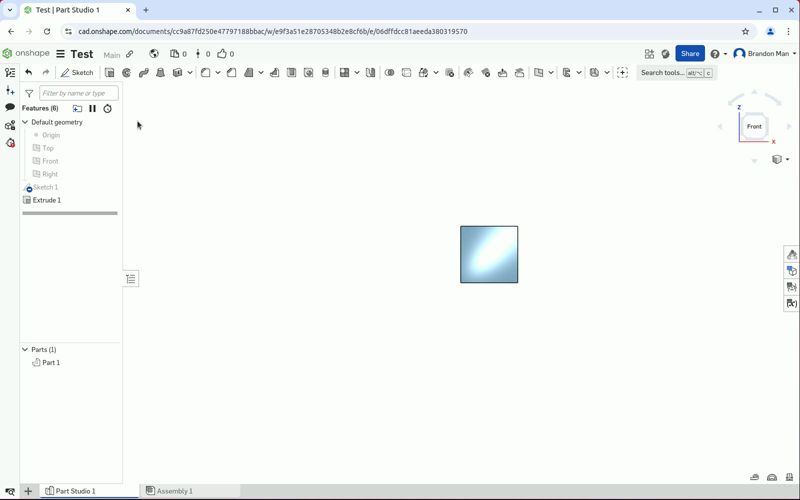
mouse_move(73, 189)
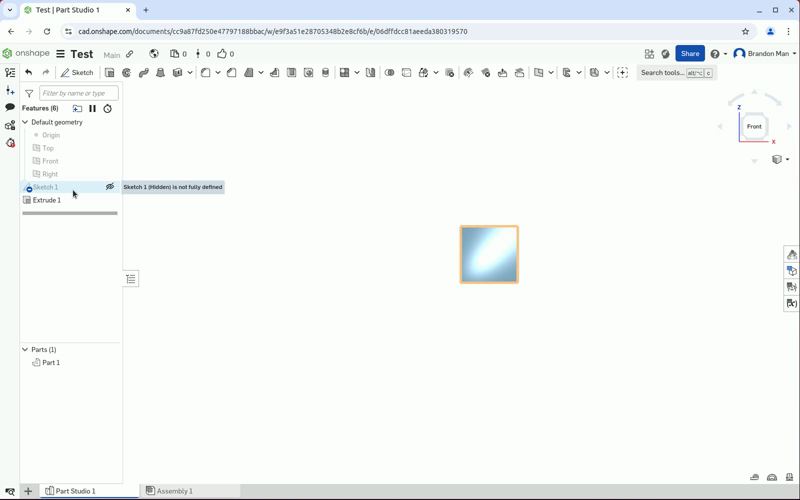
click(73, 189)
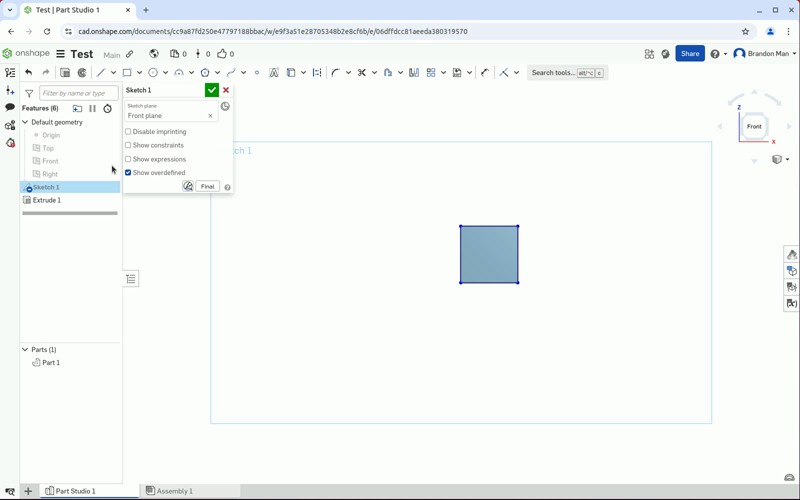
mouse_move(229, 92)
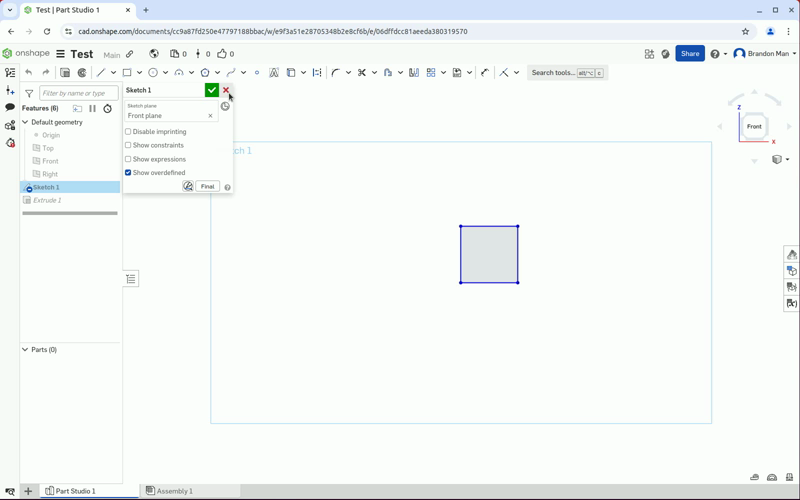
click(229, 92)
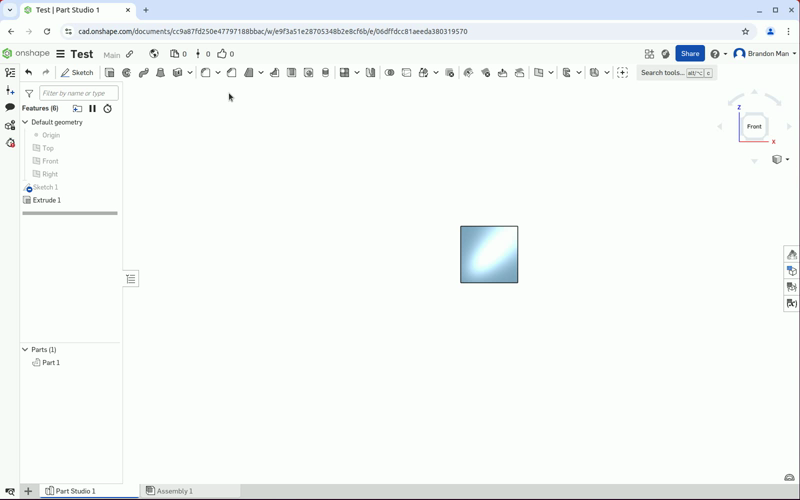
mouse_move(73, 352)
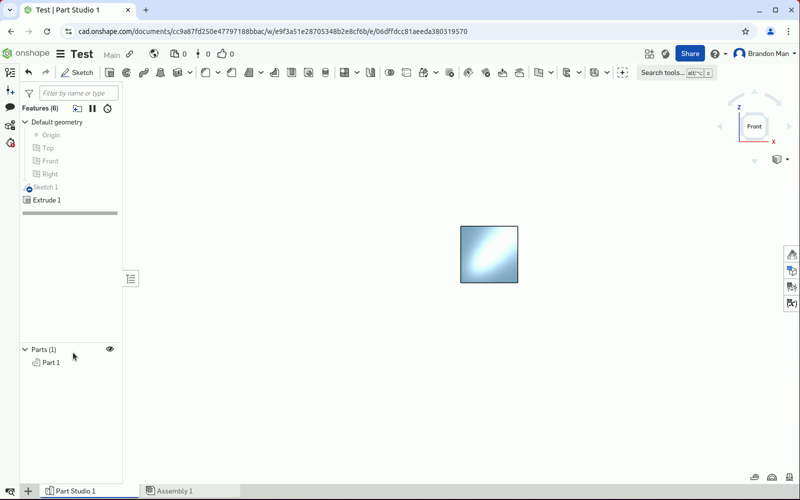
key(y)
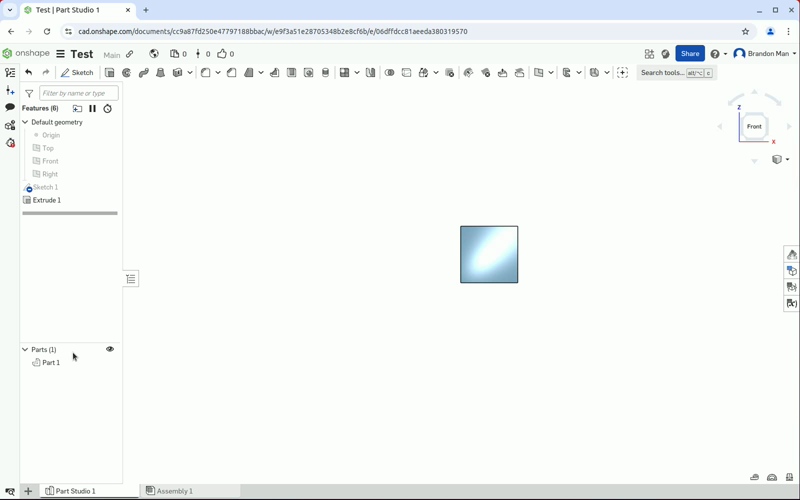
key(shift+p)
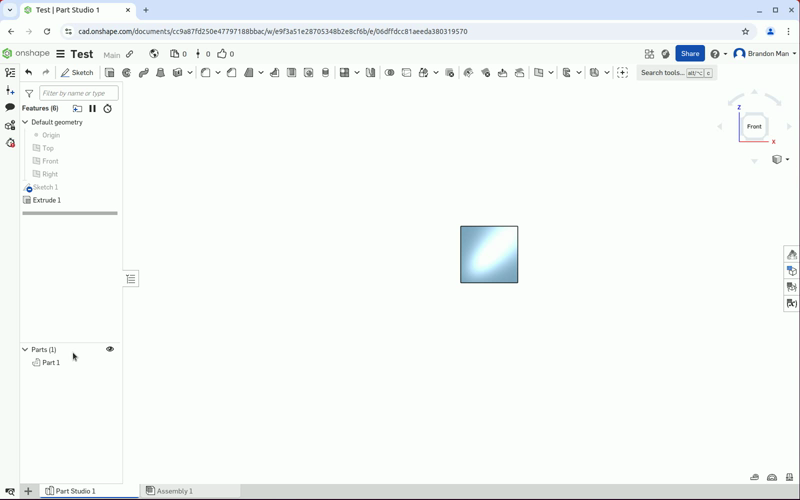
key(space)
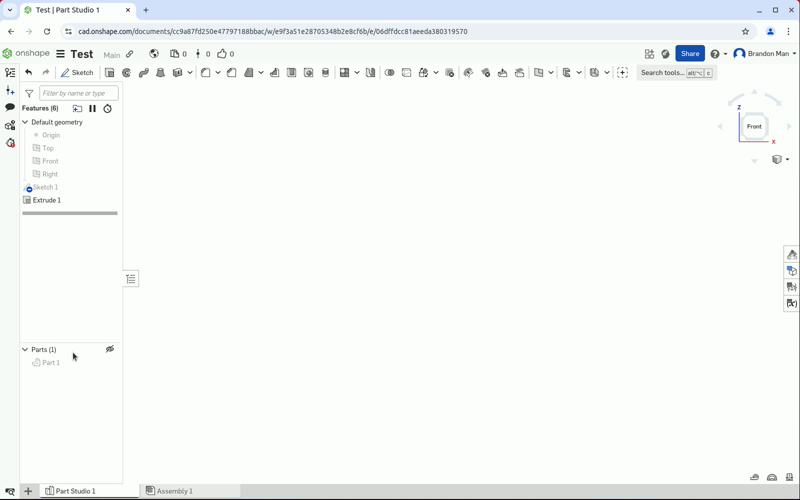
key_down(shift)
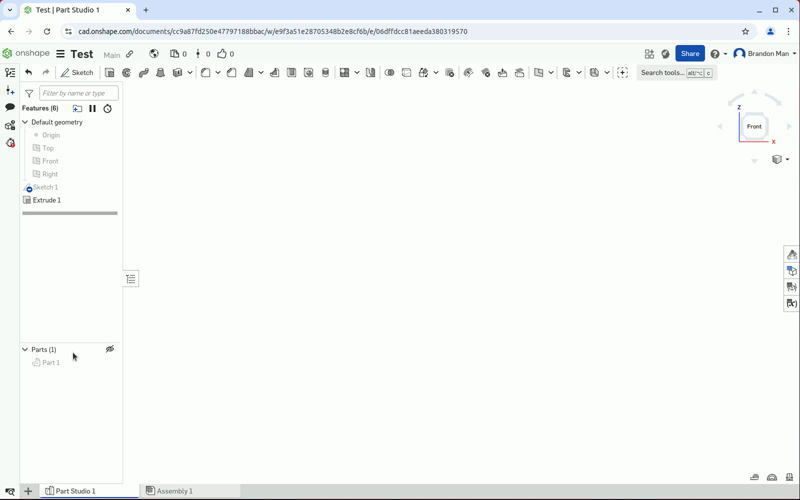
key(down)
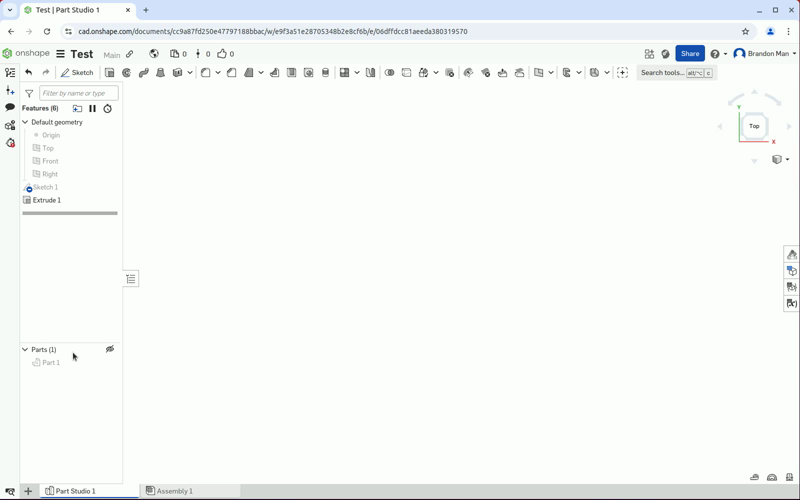
key_up(shift)
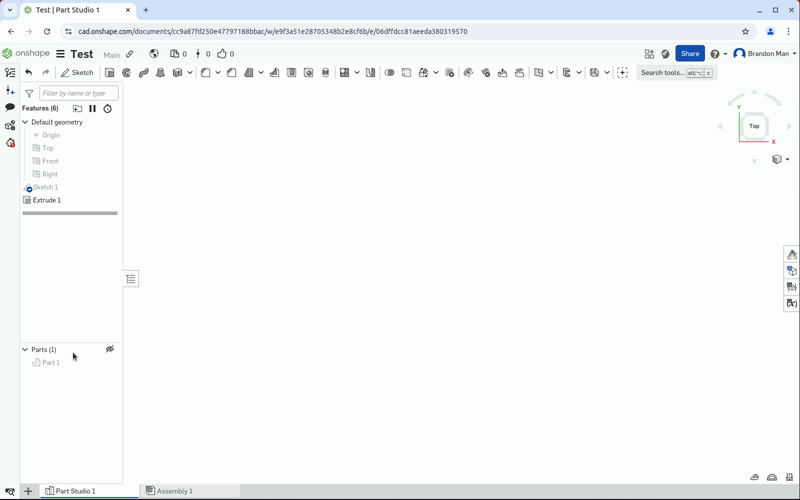
mouse_move(73, 352)
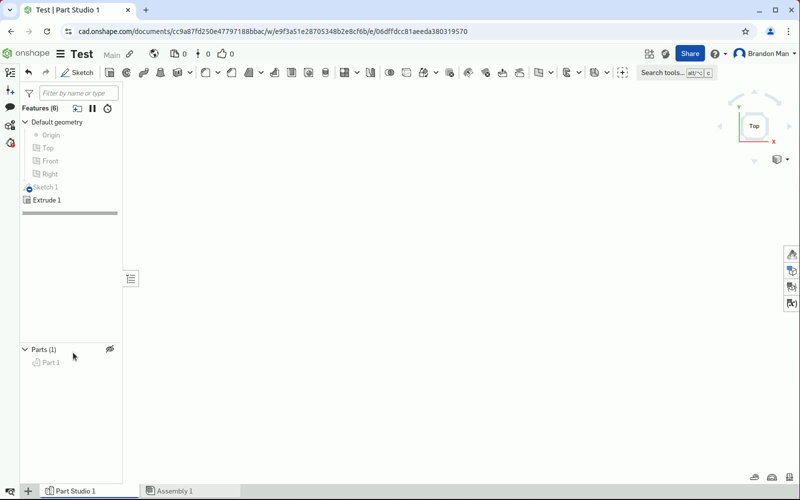
key(shift+y)
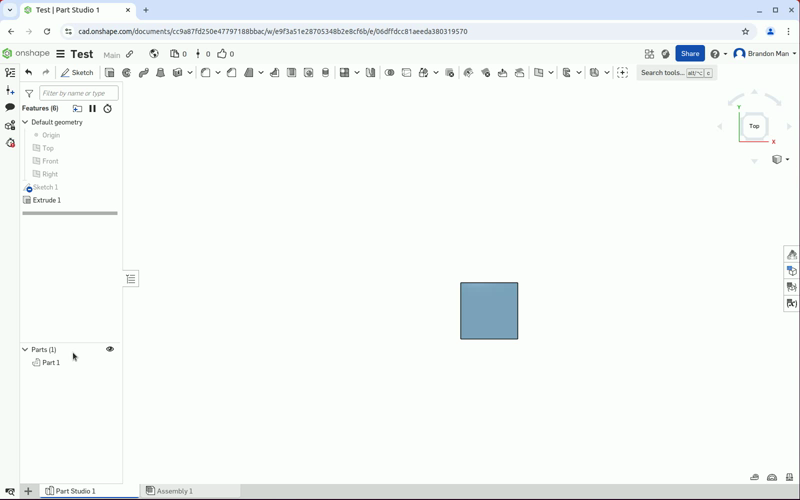
mouse_move(541, 75)
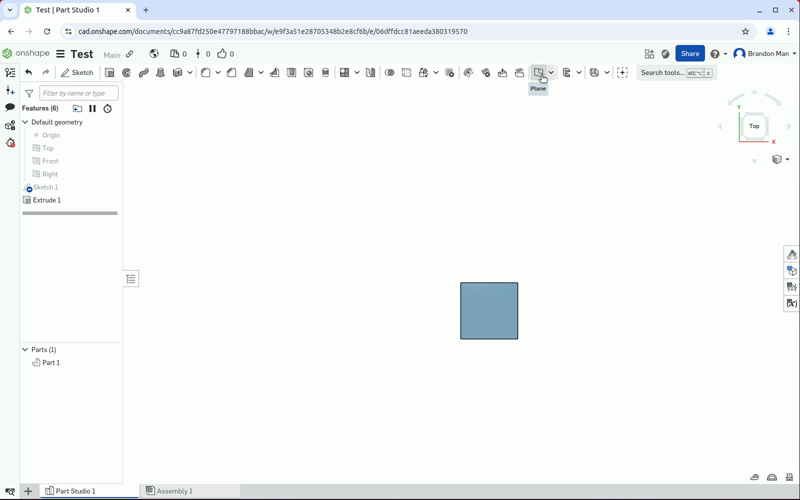
click(541, 75)
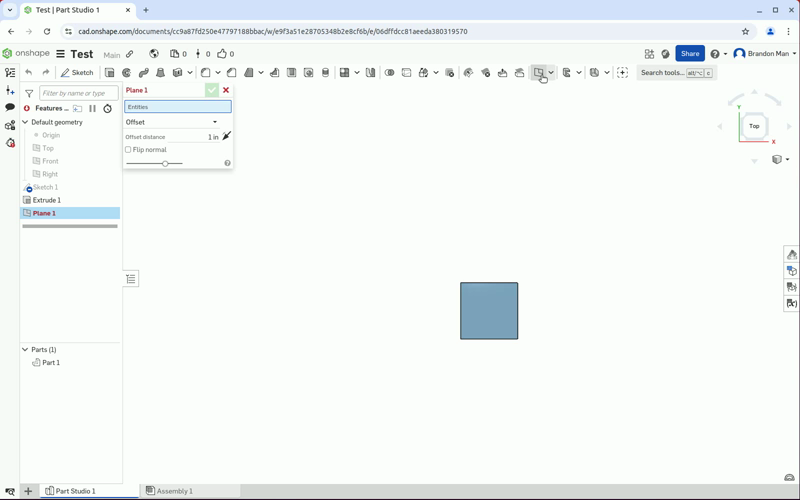
mouse_move(73, 150)
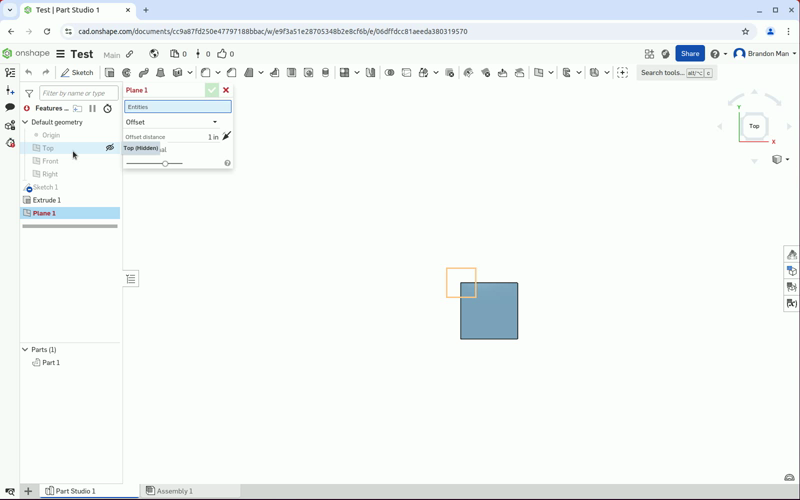
click(73, 150)
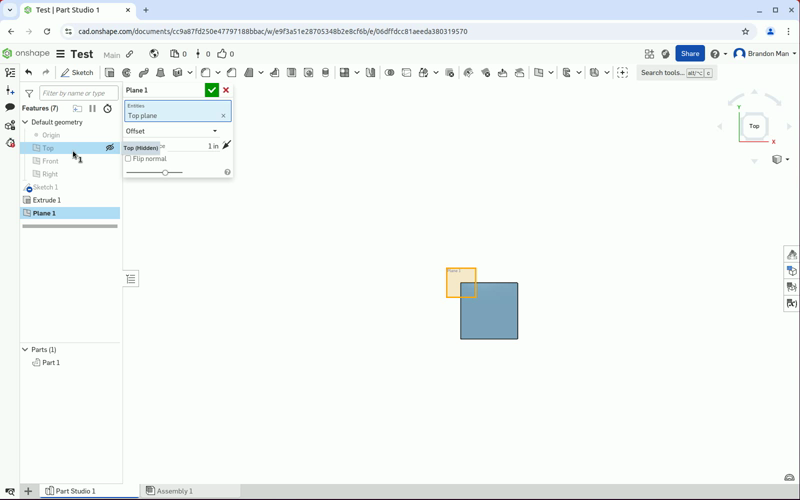
key(tab, 2)
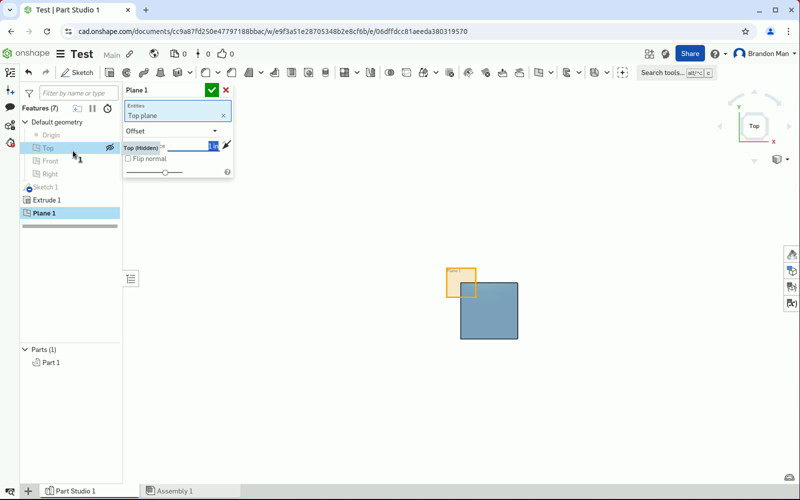
text(11.554)
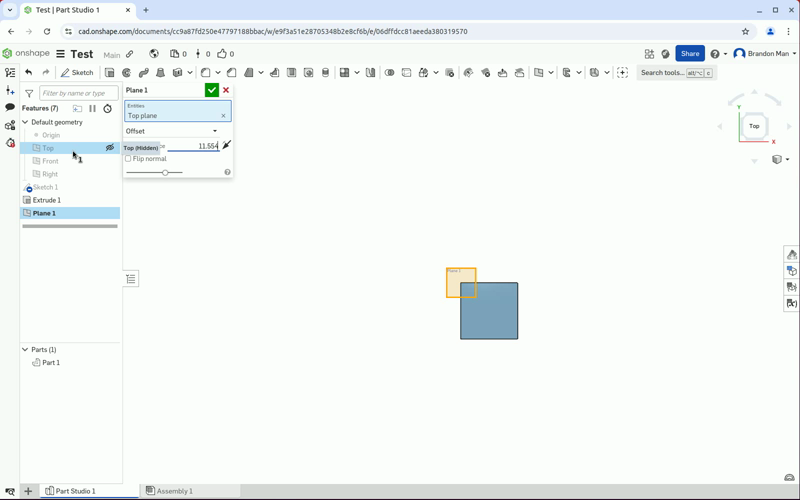
key(enter, 2)
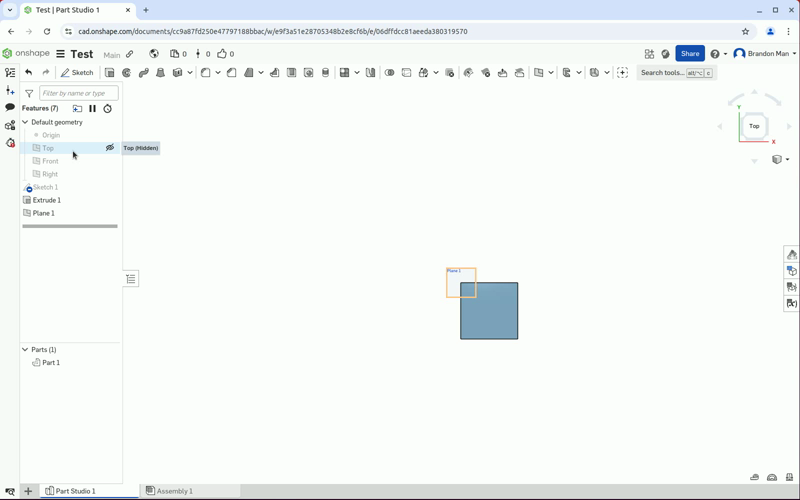
key(shift+s)
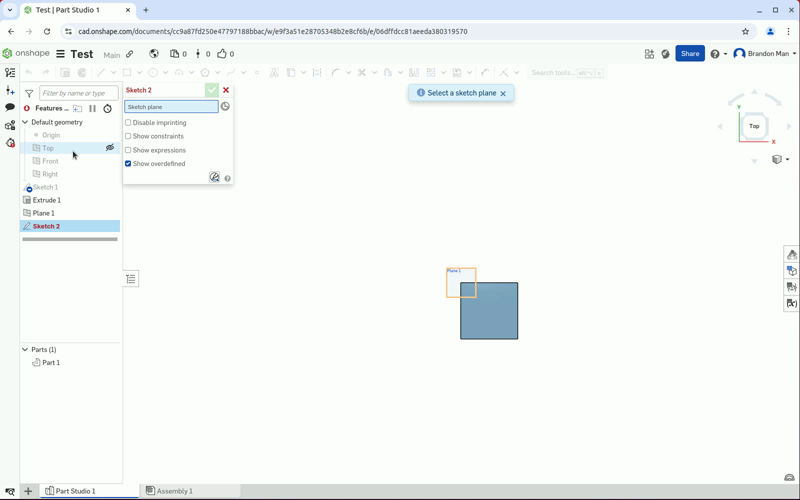
mouse_move(73, 215)
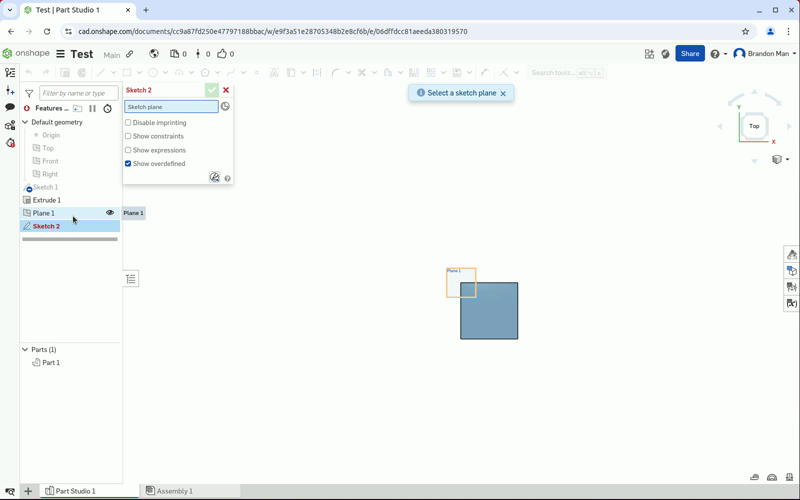
click(73, 215)
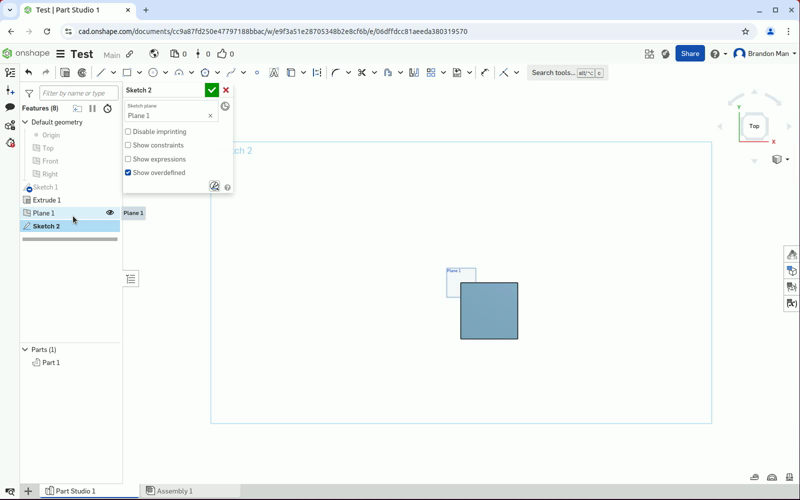
mouse_move(73, 352)
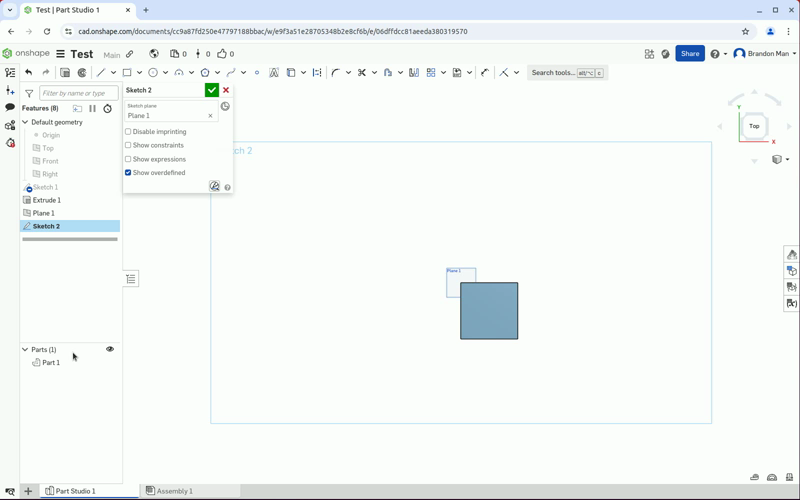
key(y)
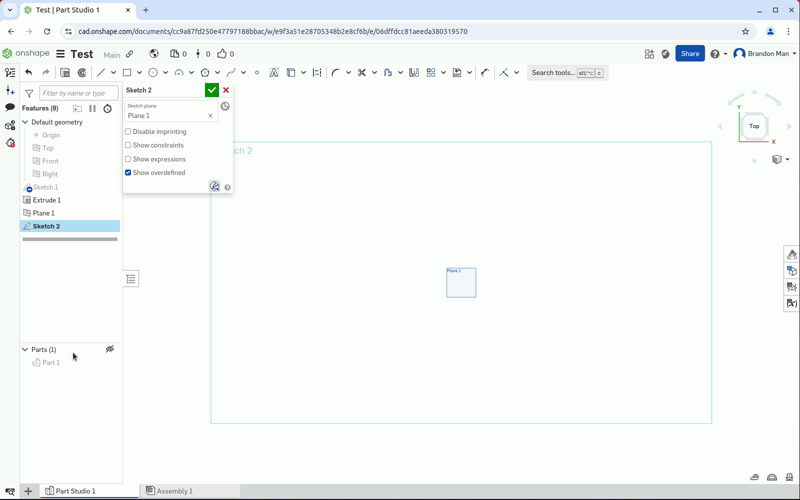
key(c)
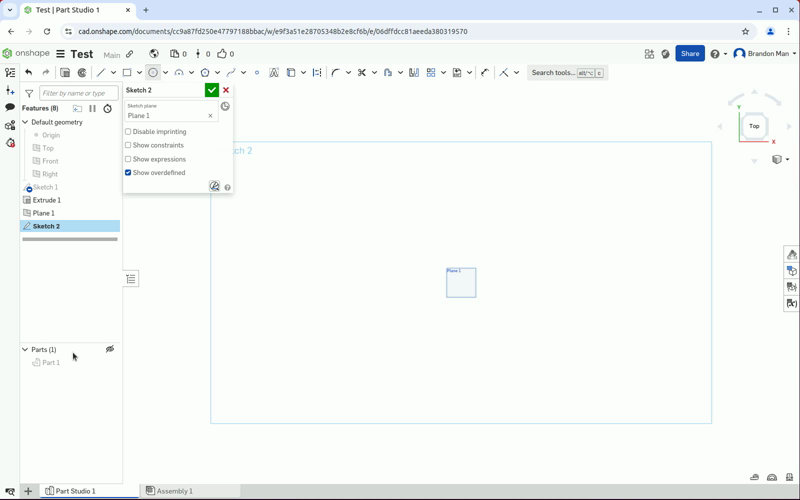
key_down(shift)
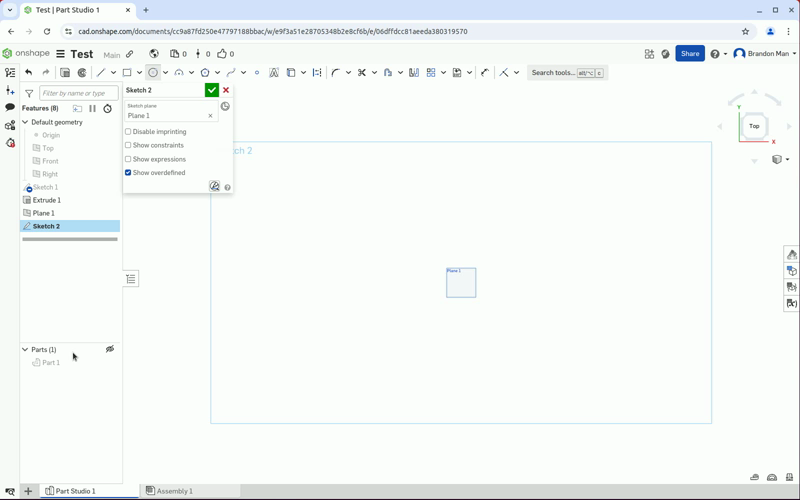
mouse_move(497, 312)
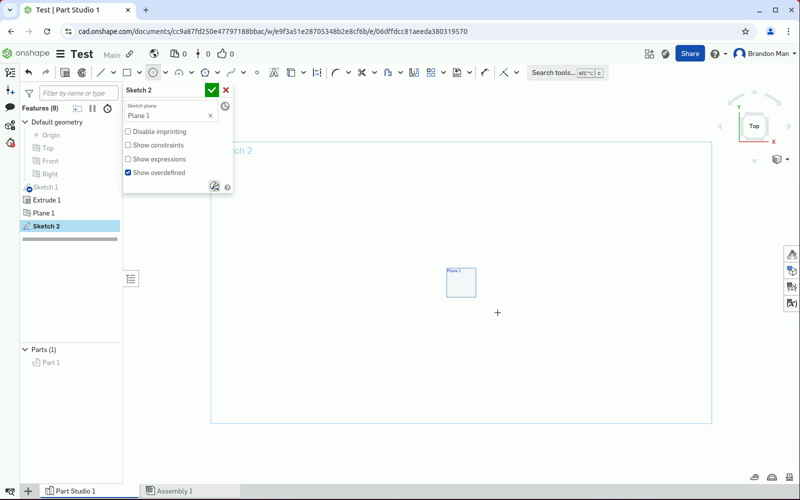
click(497, 312)
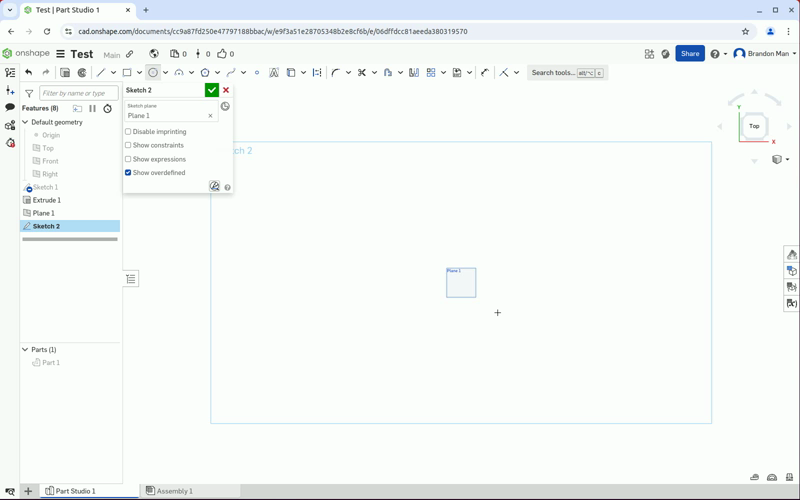
key_up(shift)
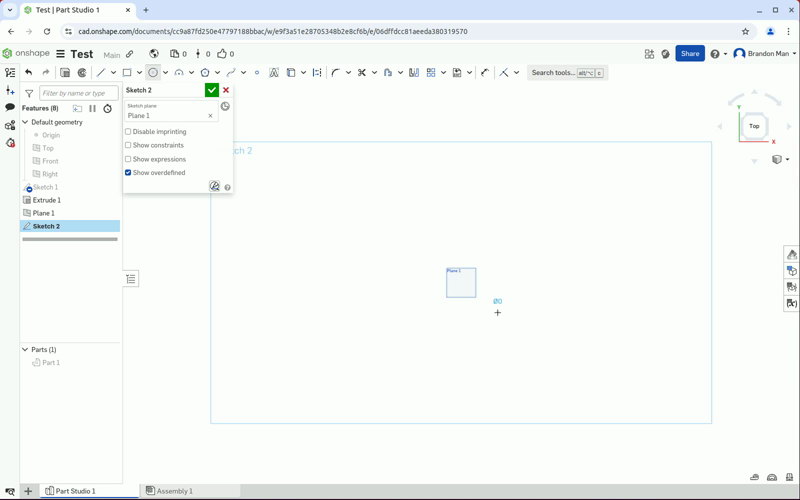
mouse_move(505, 312)
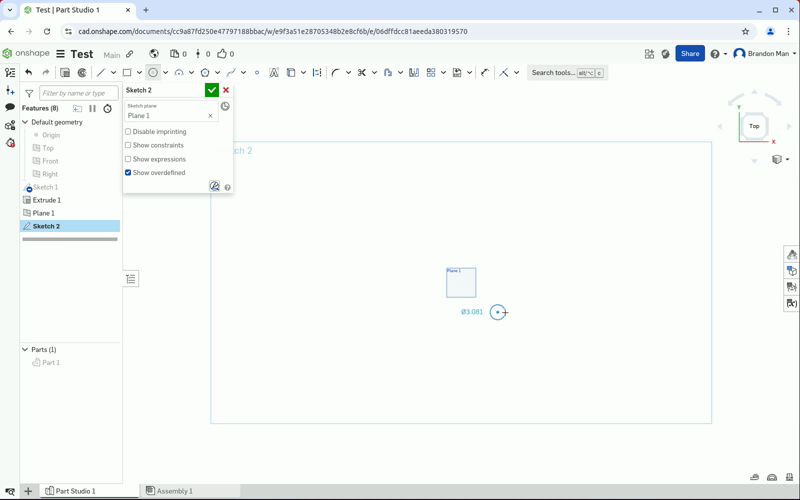
click(505, 312)
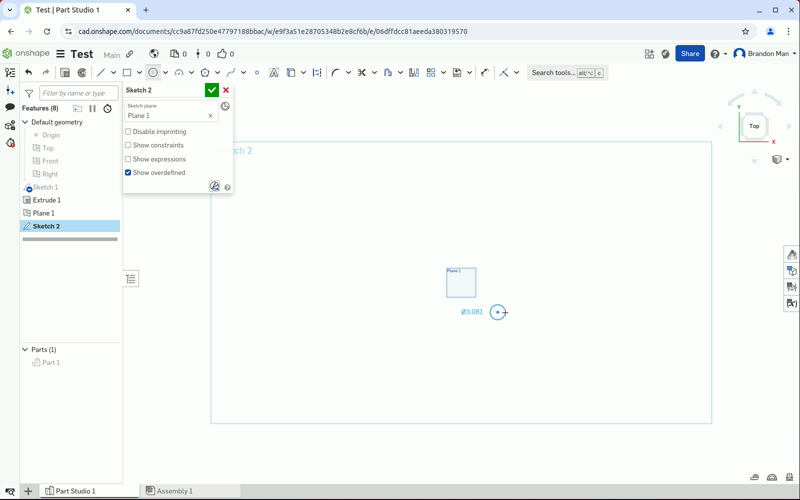
key(esc)
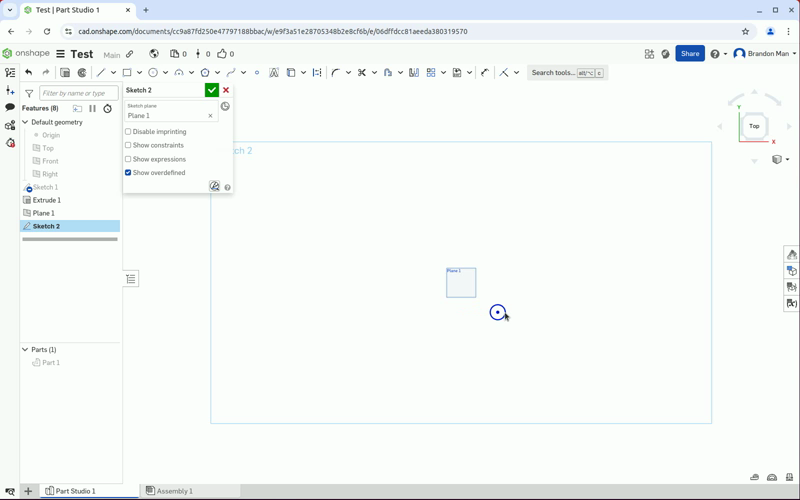
mouse_move(499, 309)
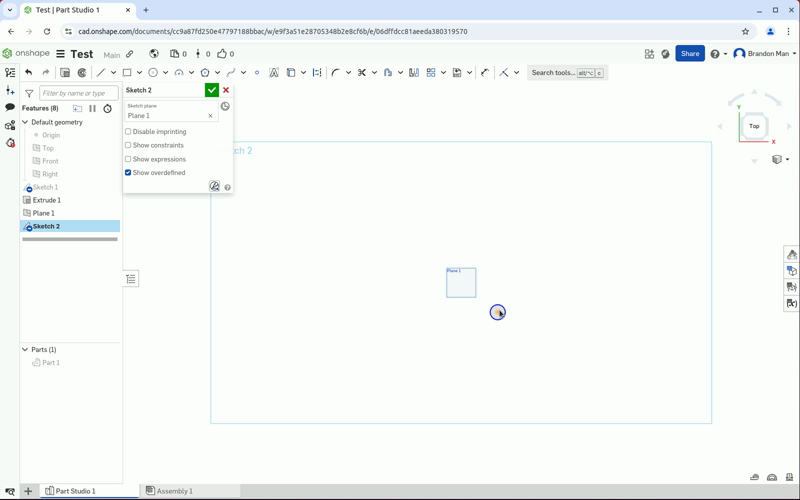
scroll(6)
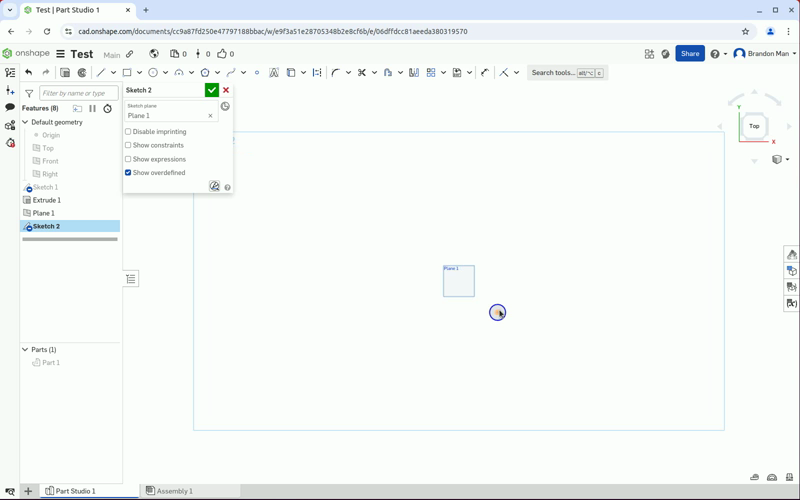
scroll(6)
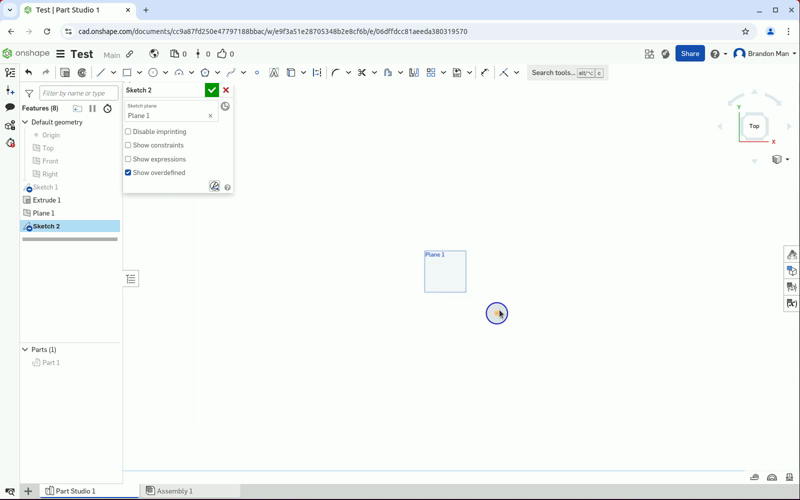
scroll(6)
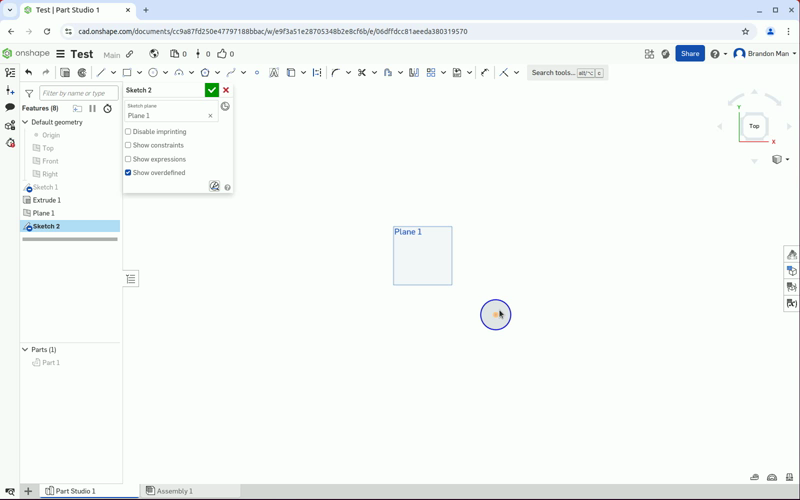
scroll(6)
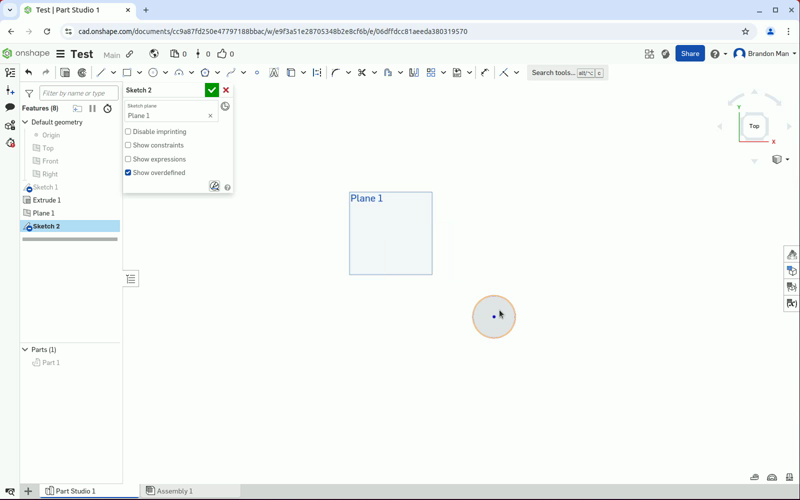
scroll(6)
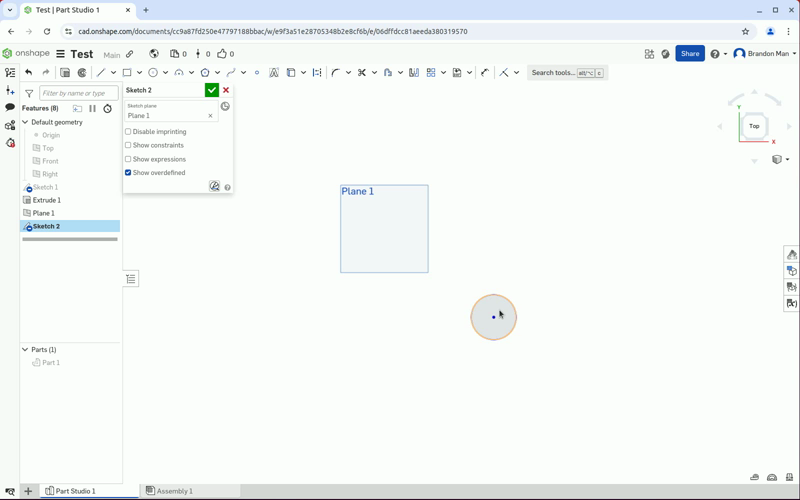
scroll(6)
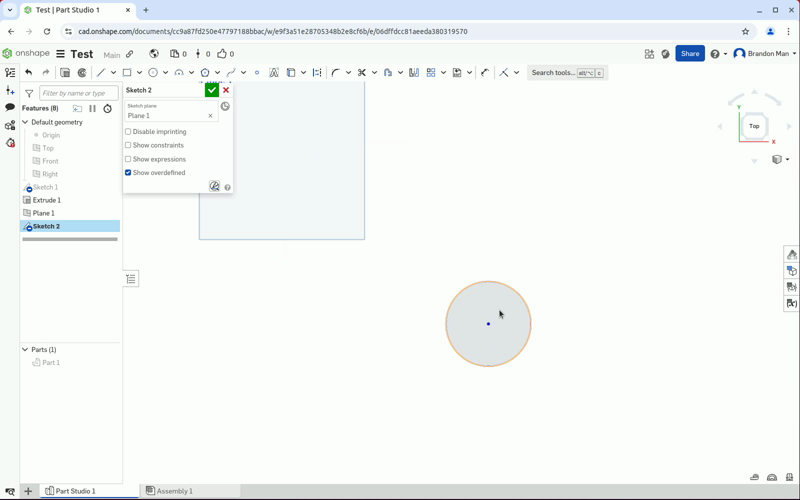
scroll(6)
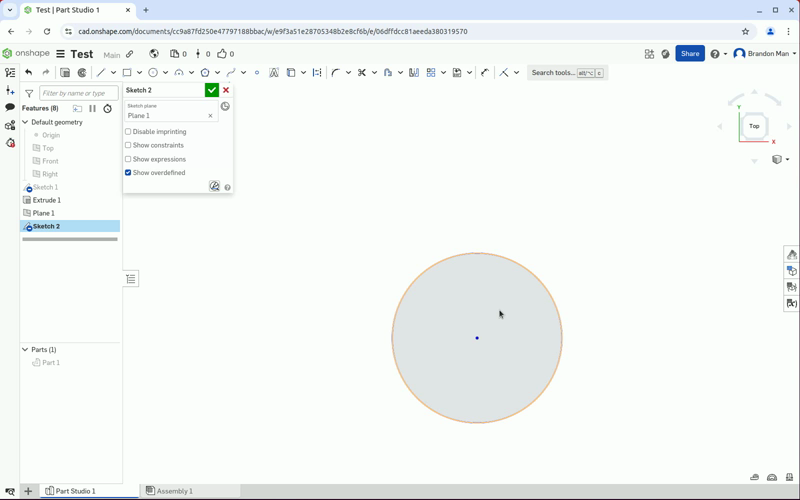
click(499, 309)
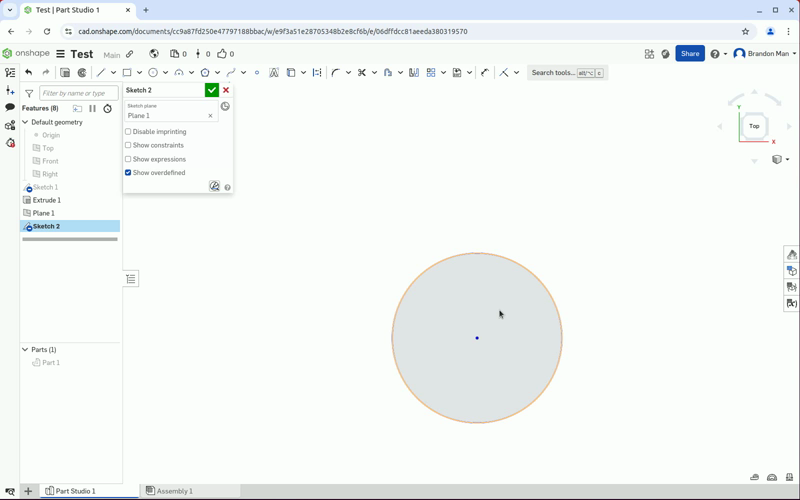
scroll(-6)
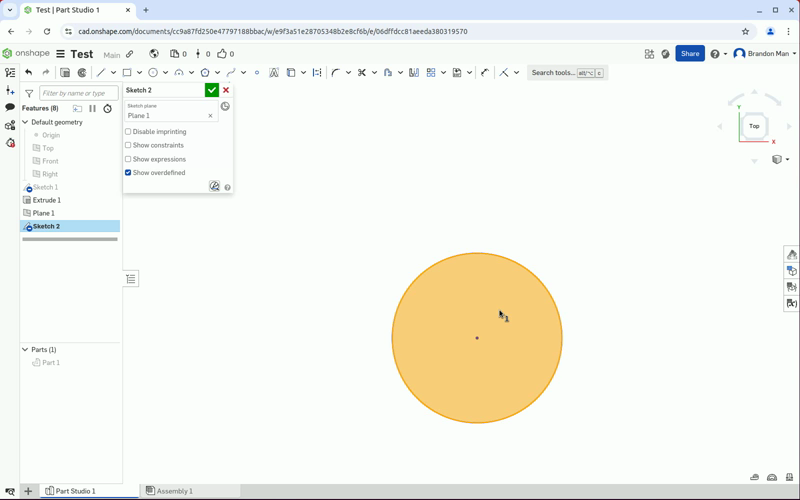
scroll(-6)
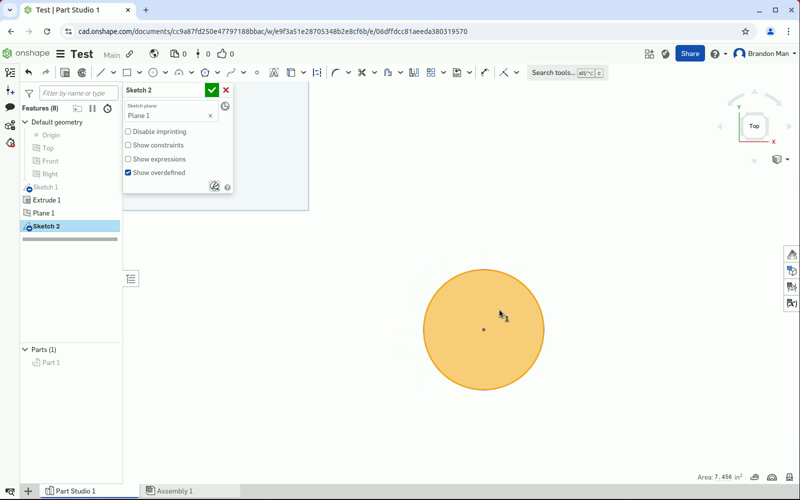
scroll(-6)
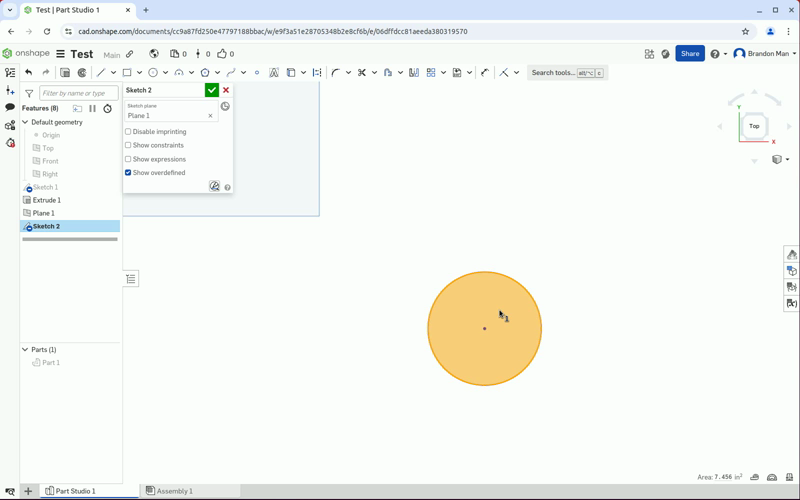
scroll(-6)
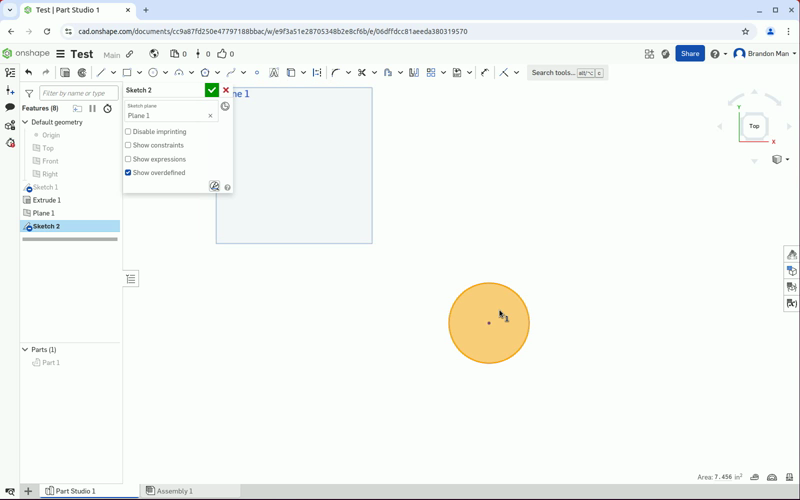
scroll(-6)
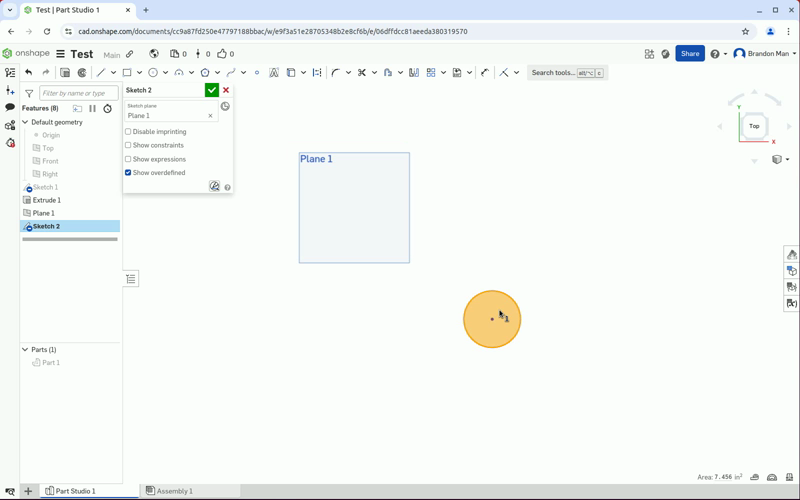
scroll(-6)
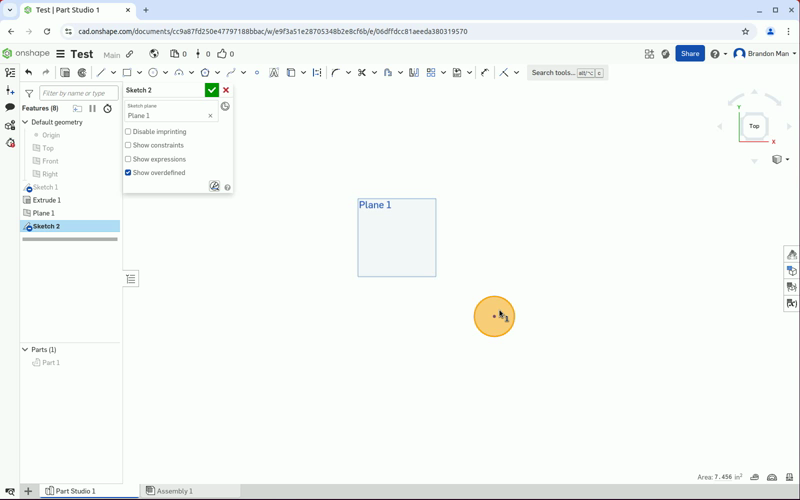
scroll(-6)
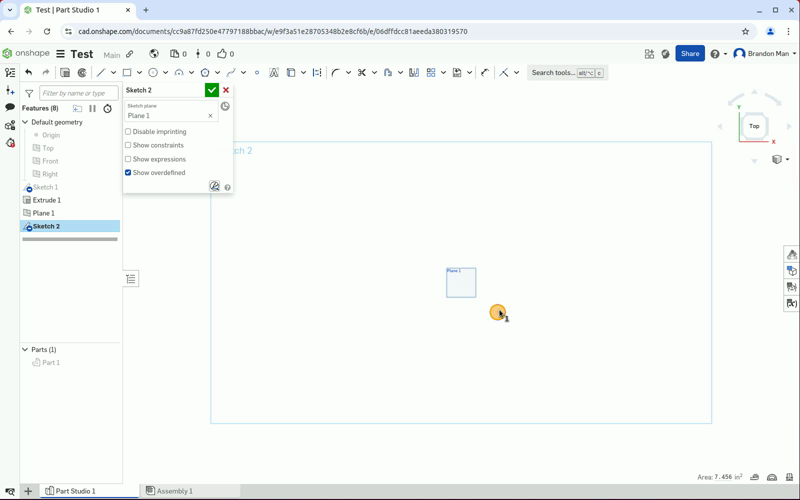
mouse_move(73, 352)
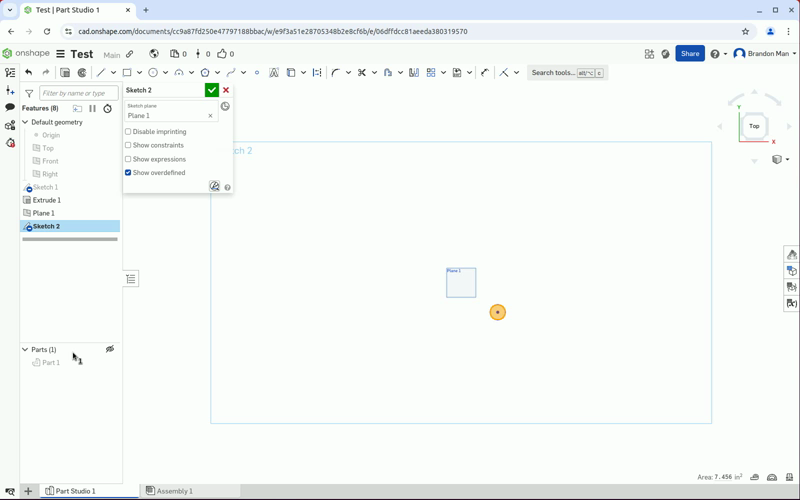
key(shift+y)
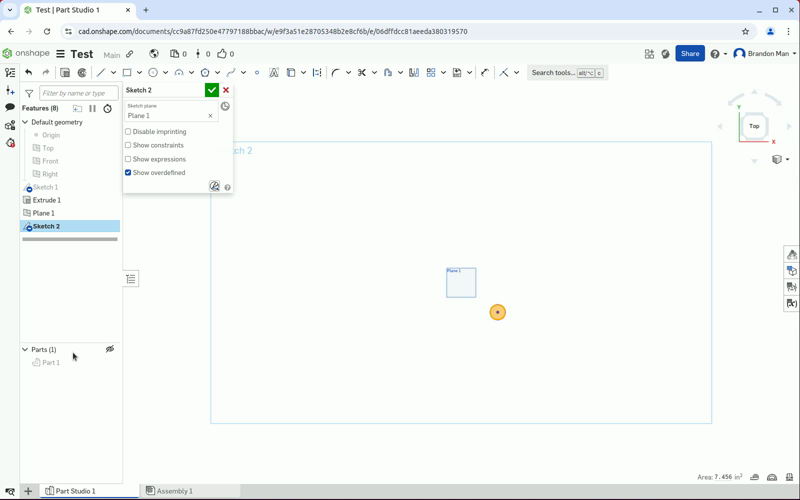
key(shift+e)
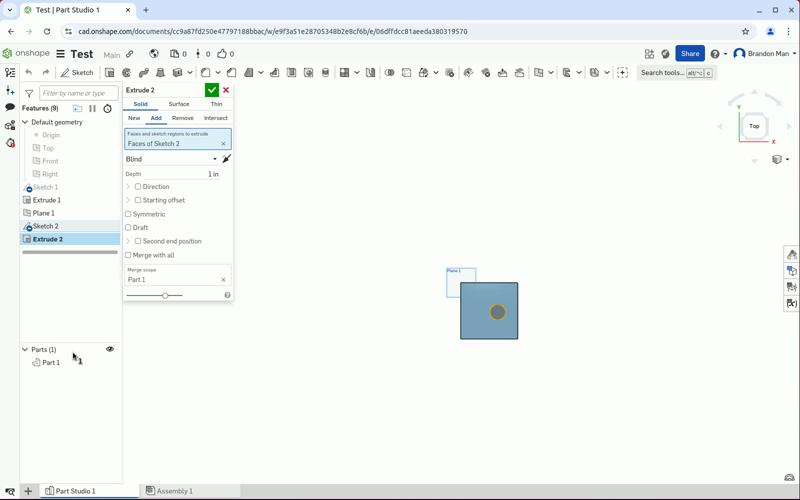
mouse_move(143, 106)
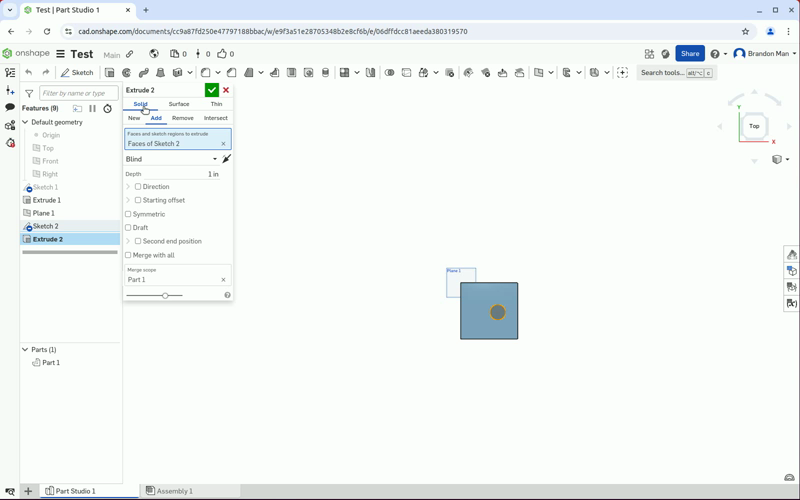
click(143, 106)
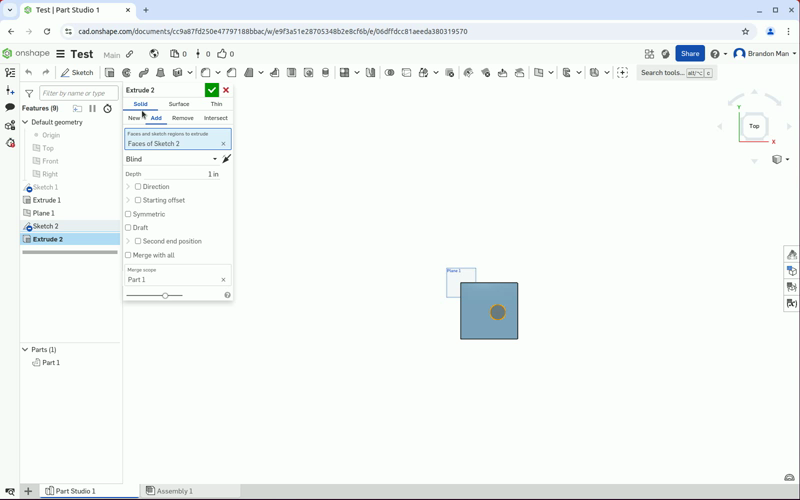
mouse_move(137, 120)
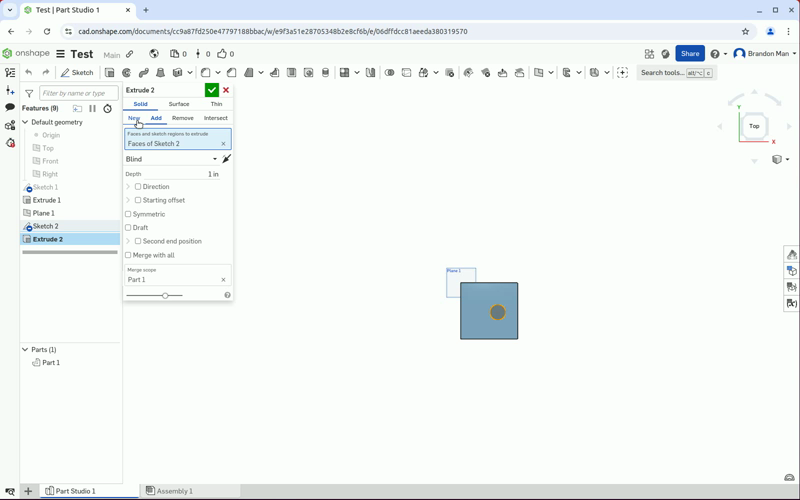
click(137, 120)
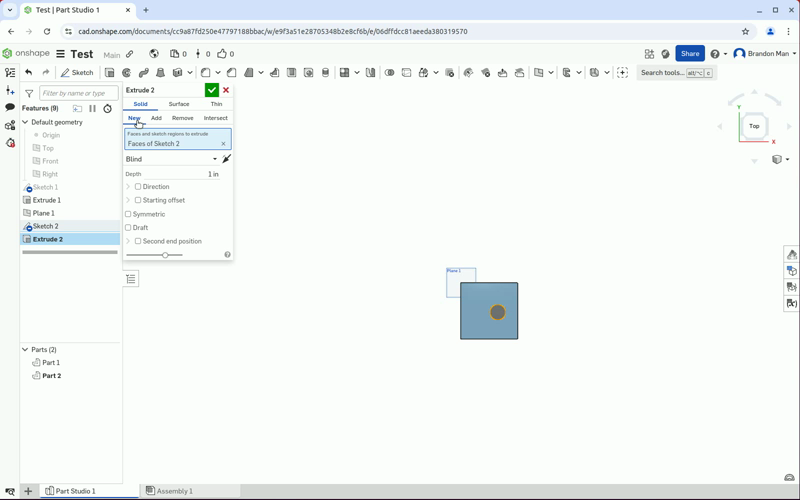
key(tab, 4)
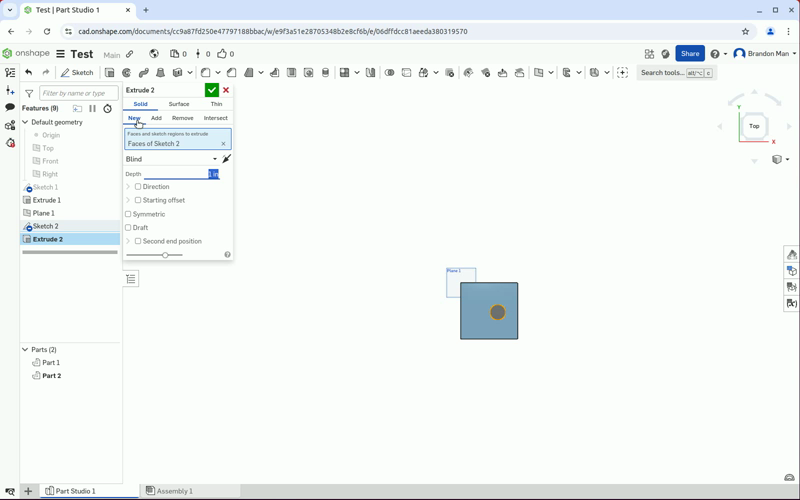
text(11.554)
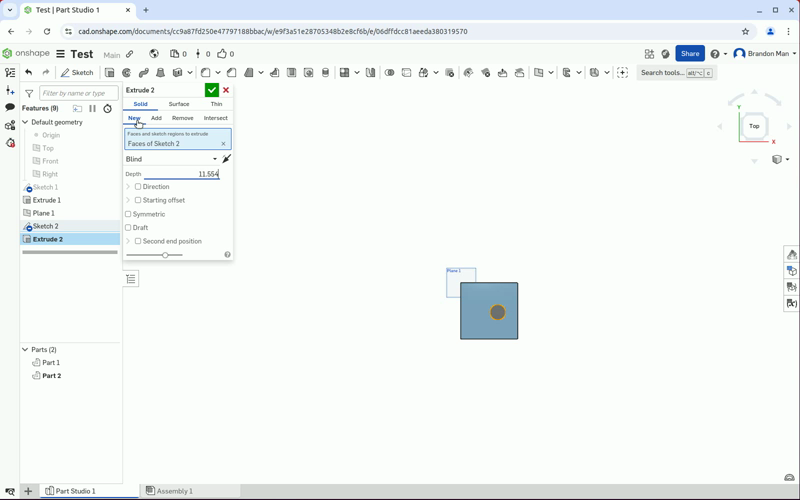
key(enter)
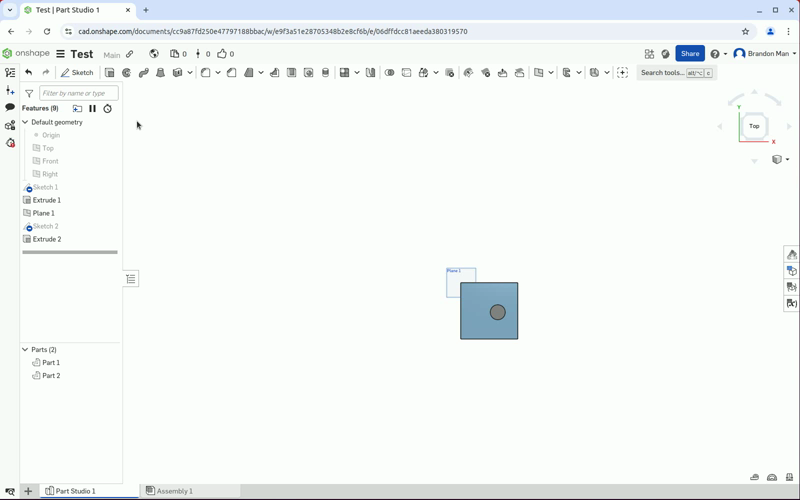
key(shift+h)
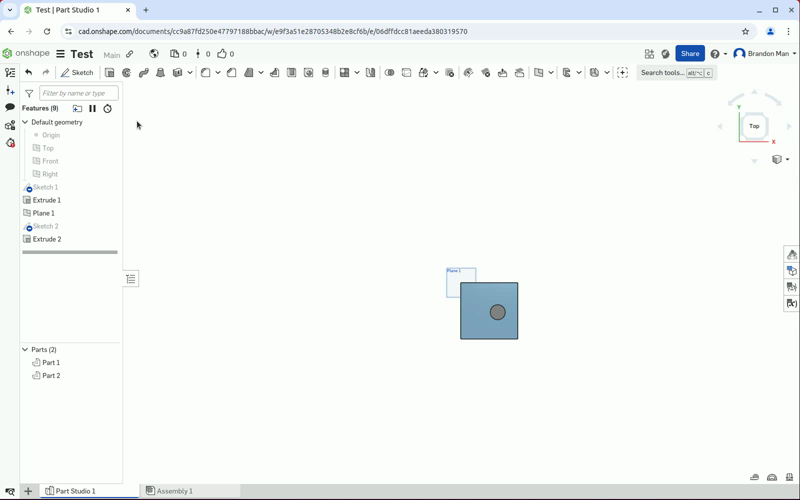
key(shift+h)
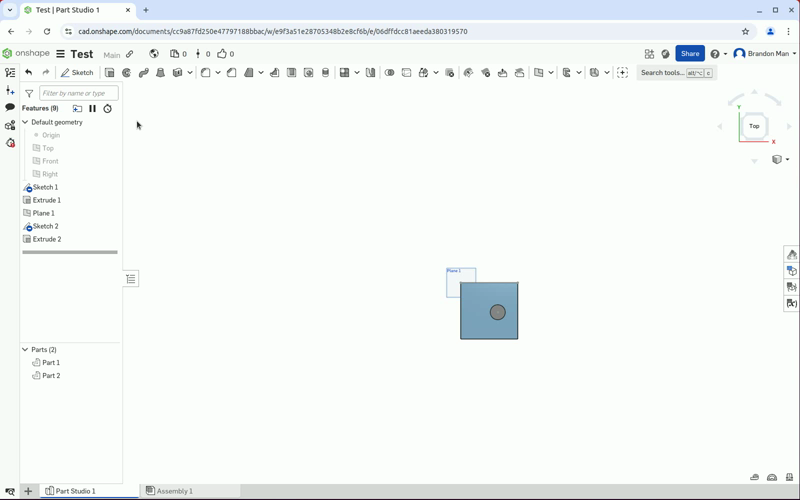
key(shift+7)
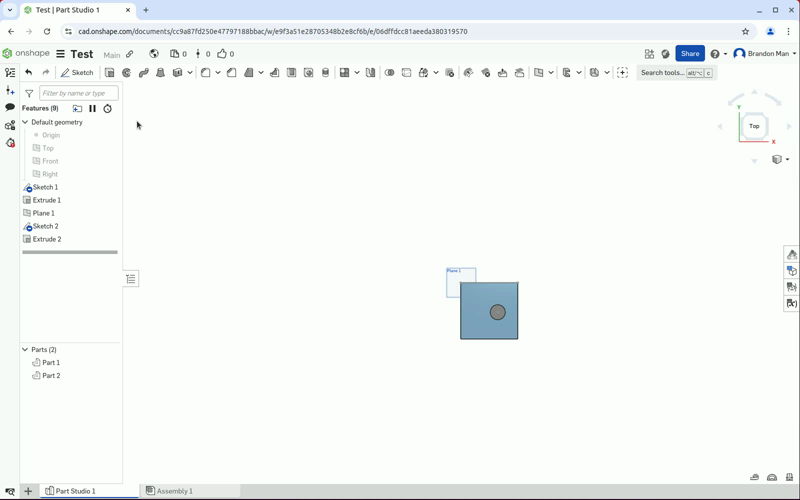
key(up, 3)
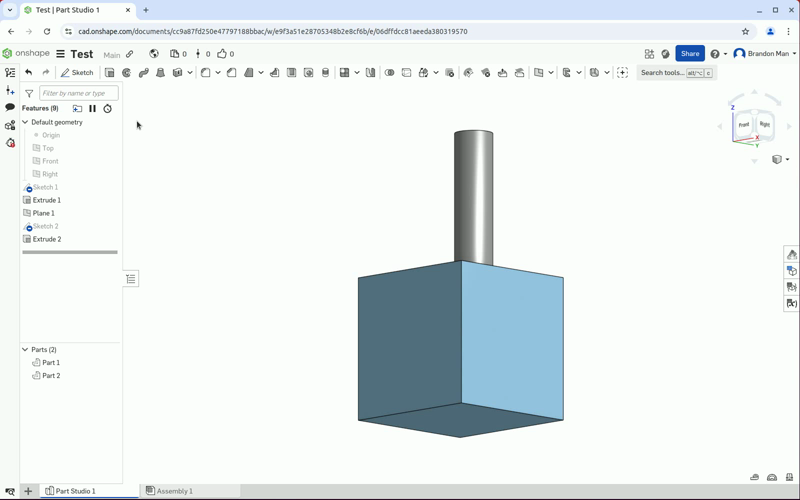
key(left, 3)
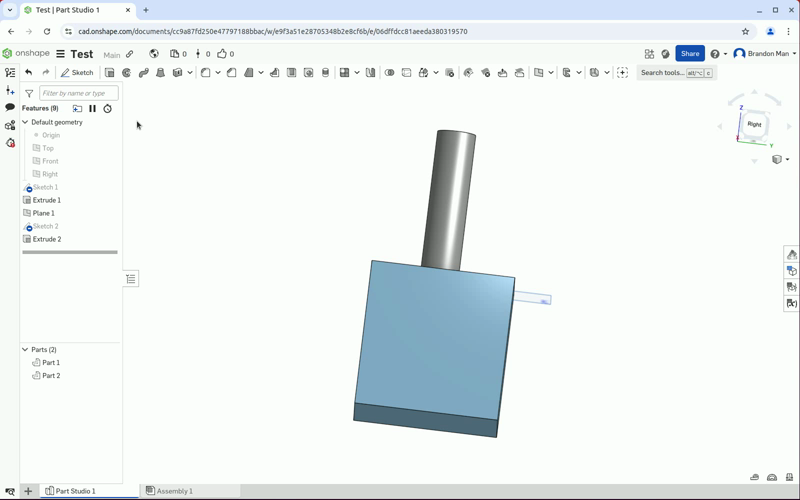
key(right, 3)
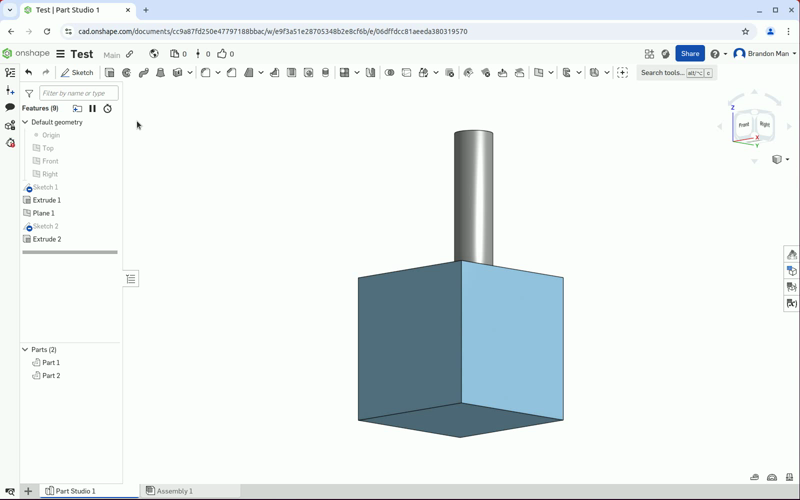
key(down, 3)
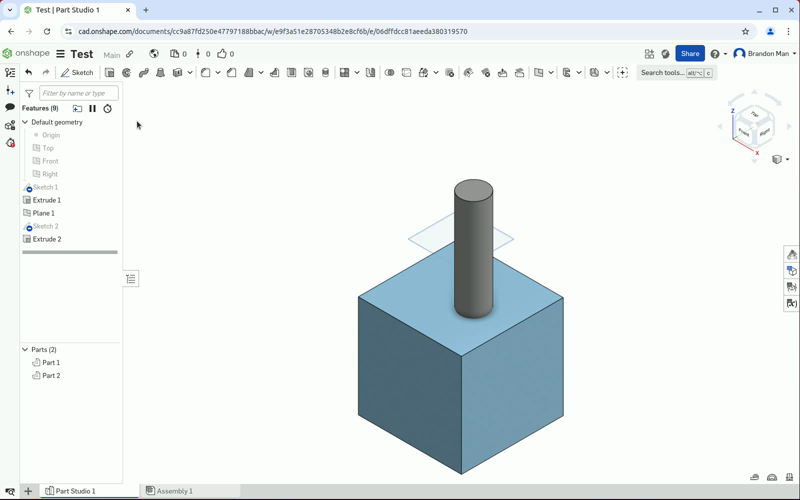
mouse_move(73, 189)
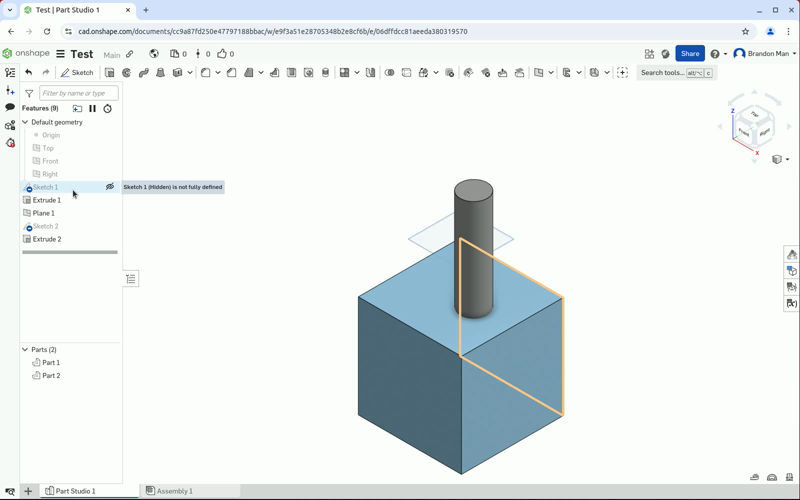
click(73, 189)